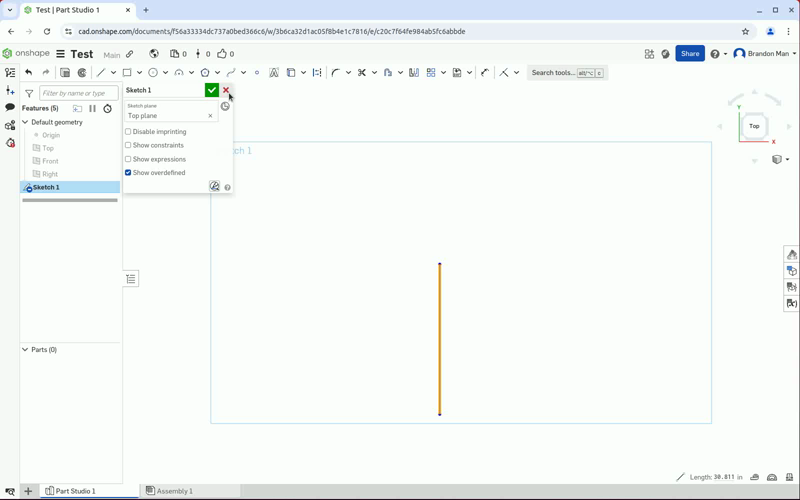
key(shift+h)
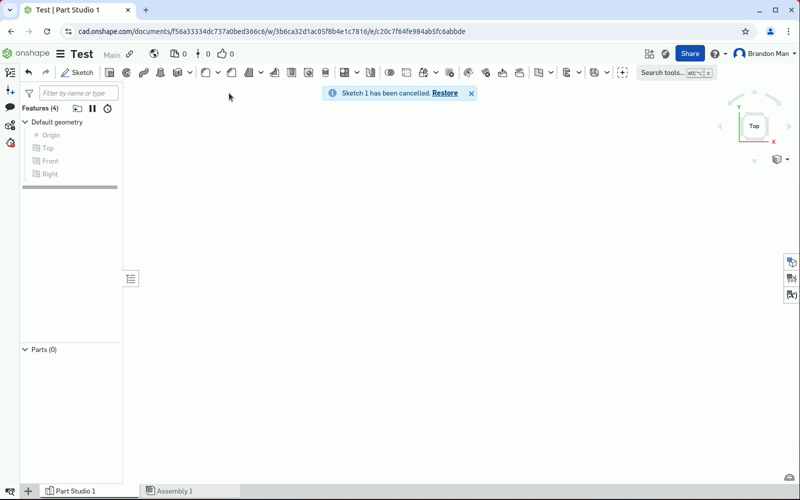
mouse_move(73, 352)
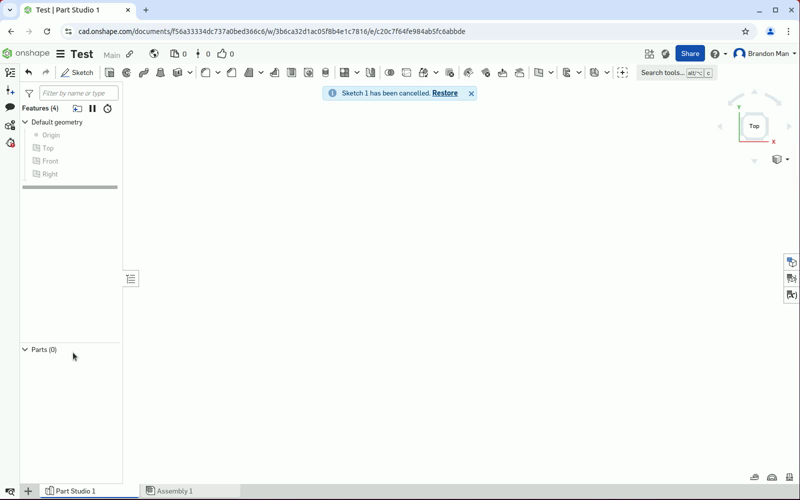
key(y)
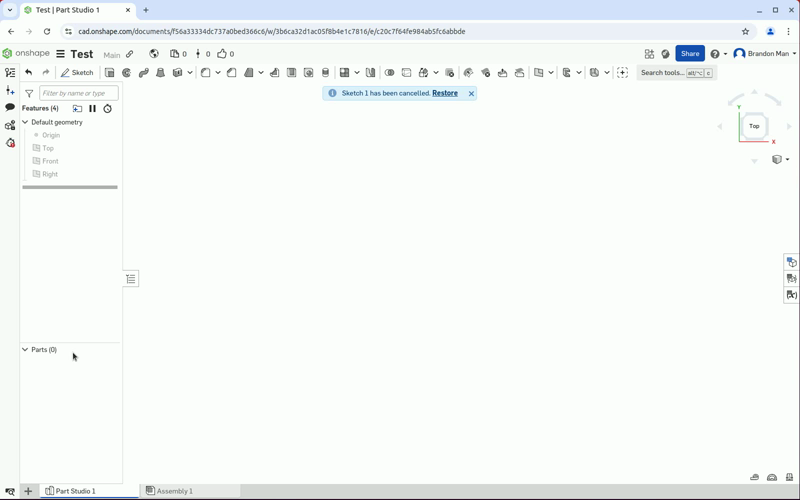
key(shift+p)
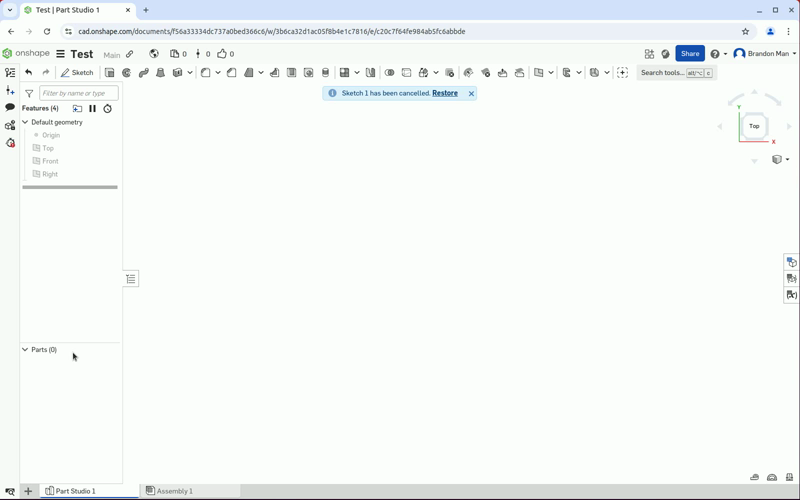
key(space)
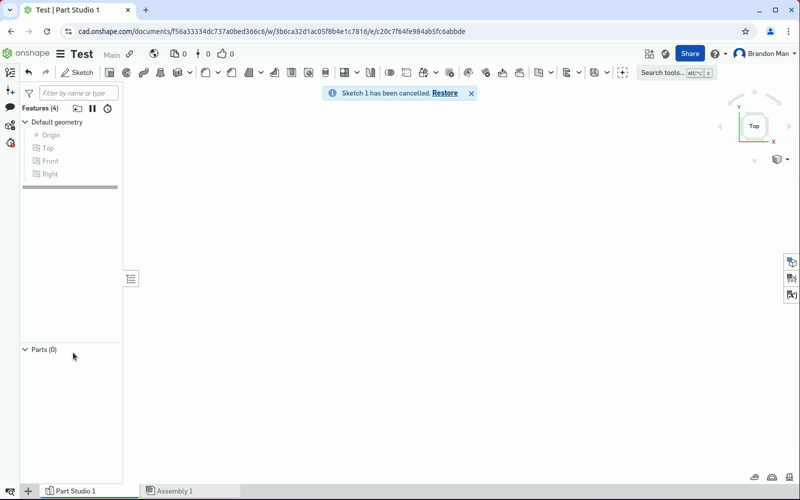
key_down(shift)
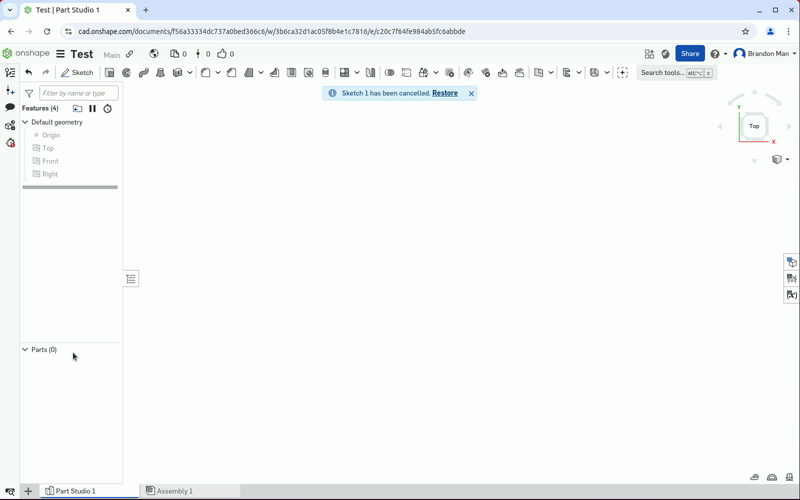
key(up)
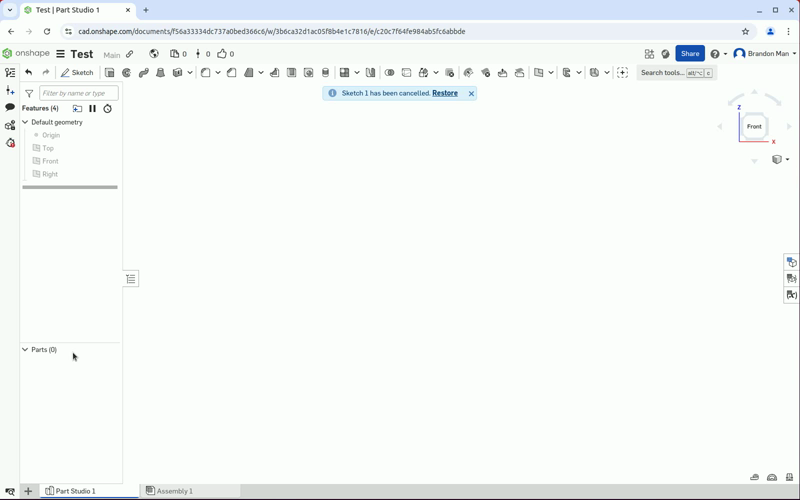
key_up(shift)
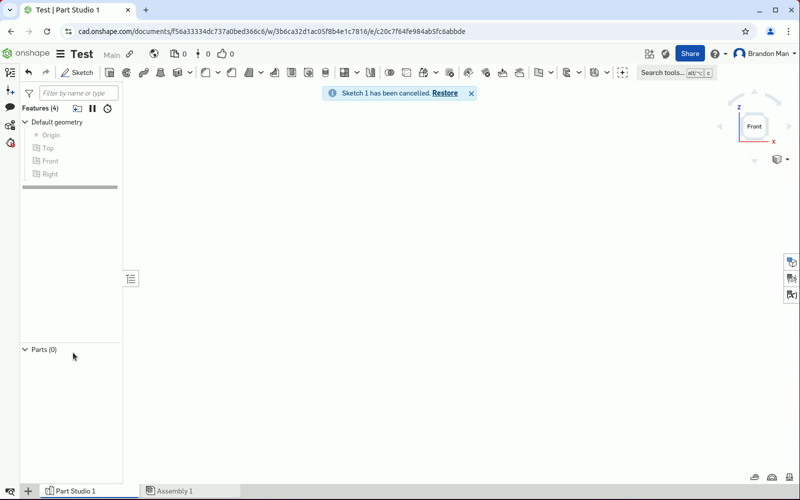
mouse_move(73, 352)
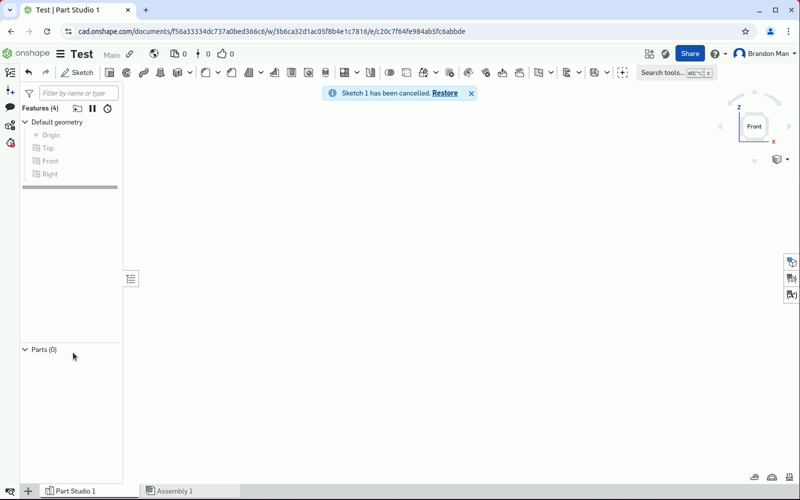
key(shift+y)
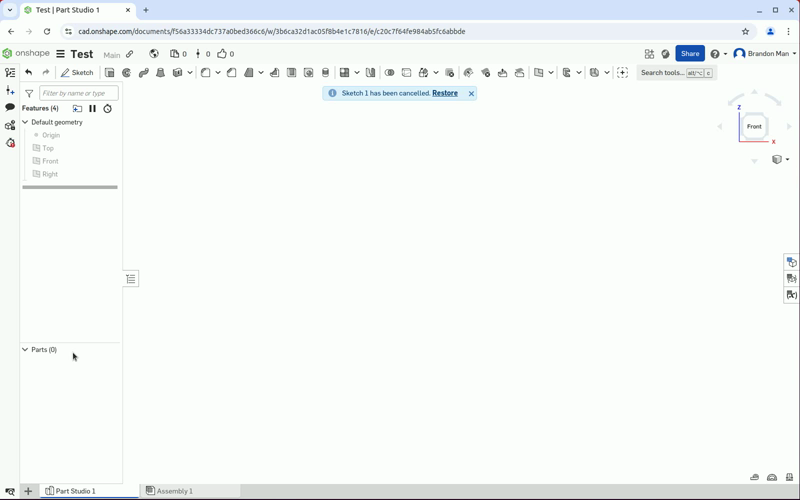
key(shift+s)
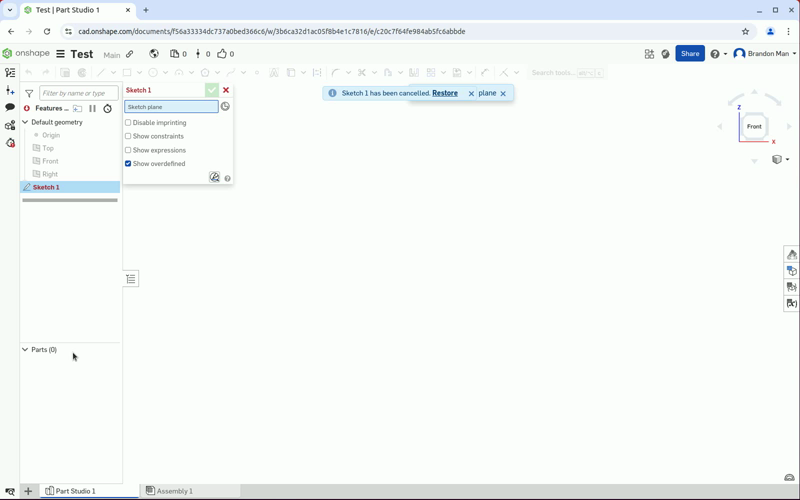
mouse_move(73, 163)
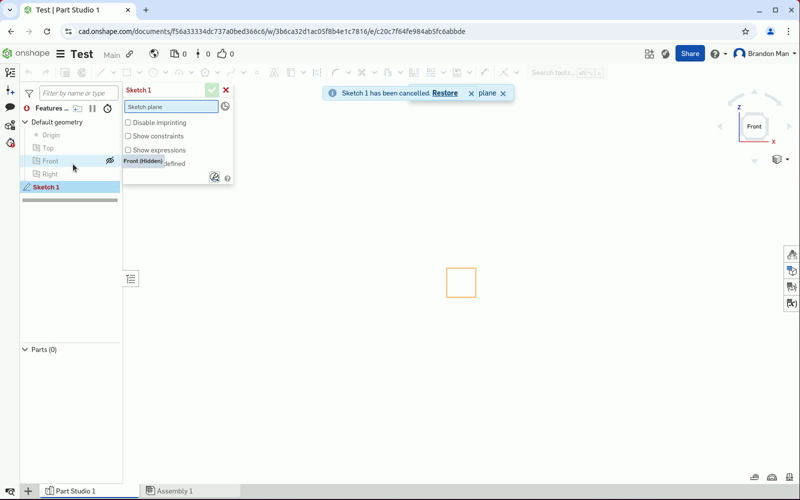
click(73, 163)
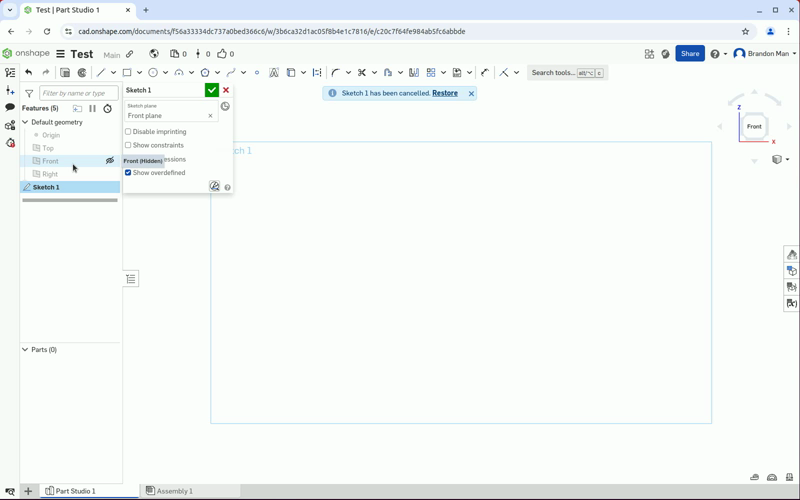
mouse_move(73, 352)
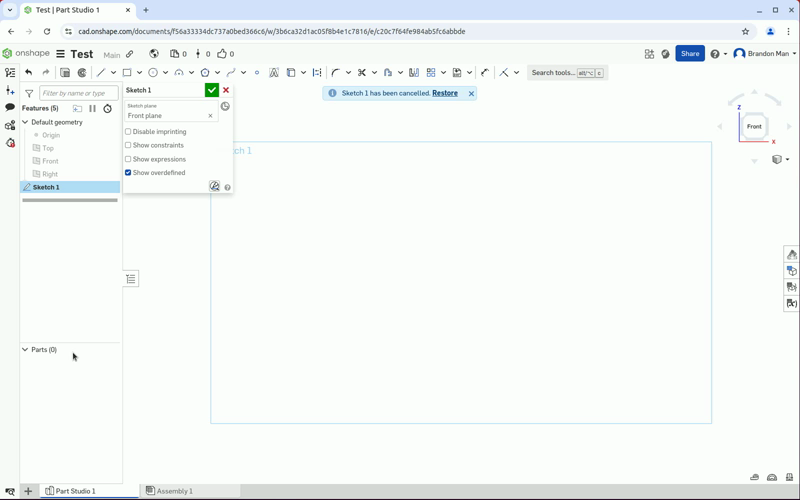
key(y)
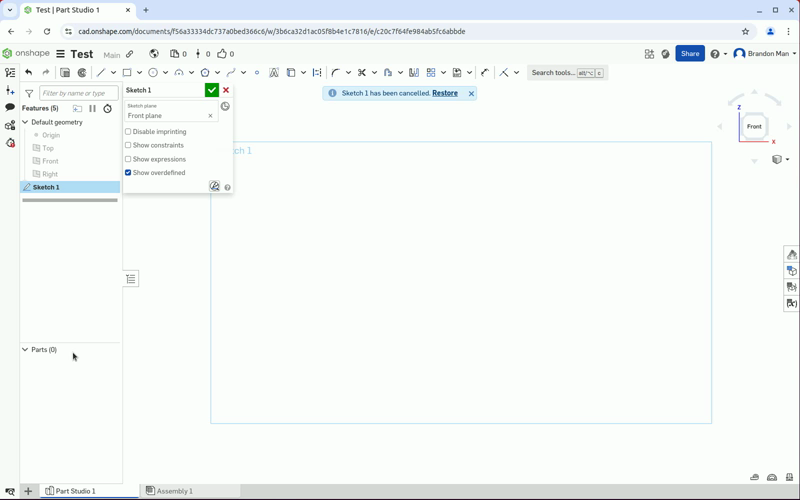
key(c)
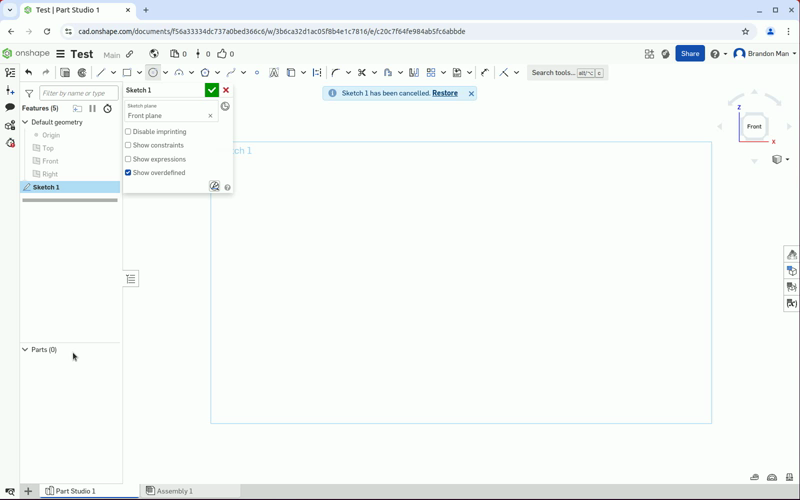
key_down(shift)
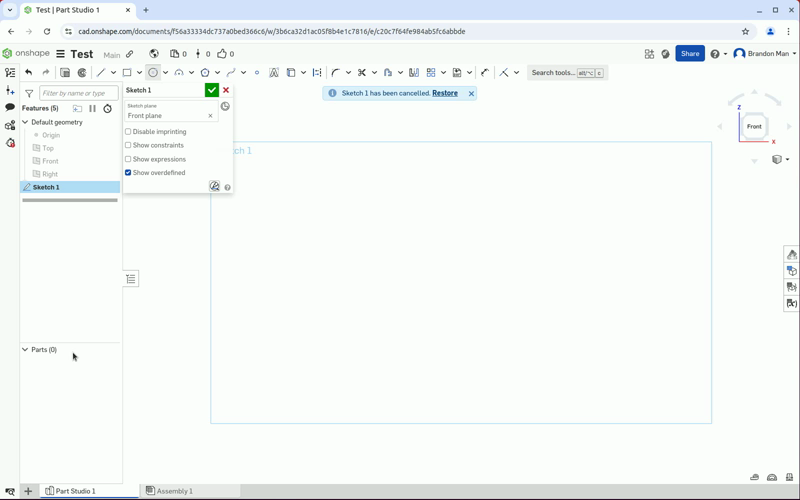
mouse_move(461, 282)
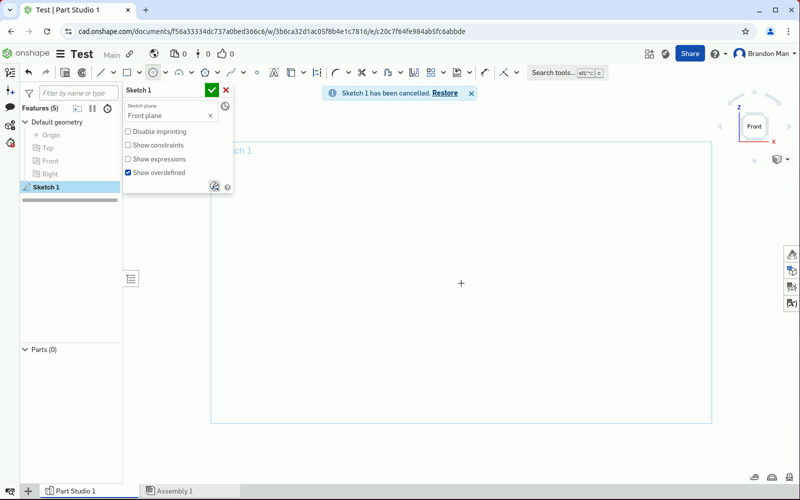
click(461, 282)
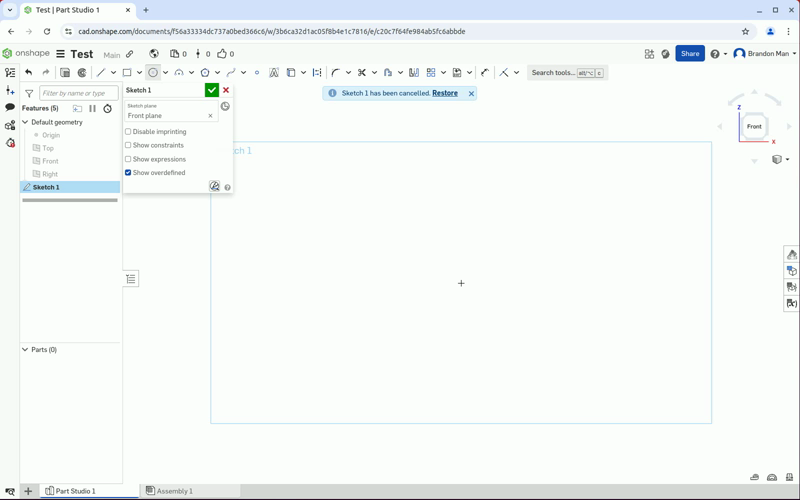
key_up(shift)
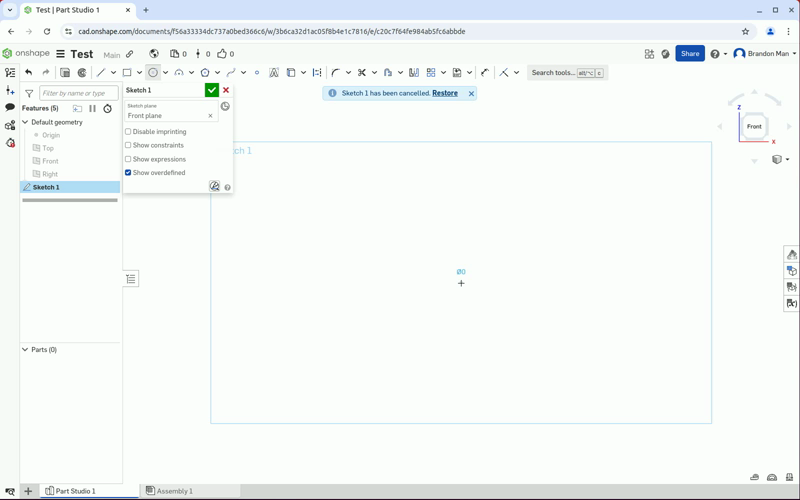
mouse_move(490, 282)
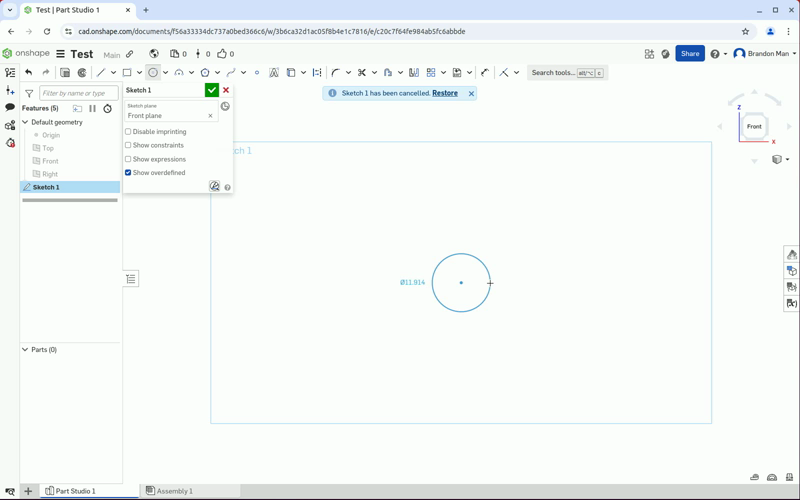
click(490, 282)
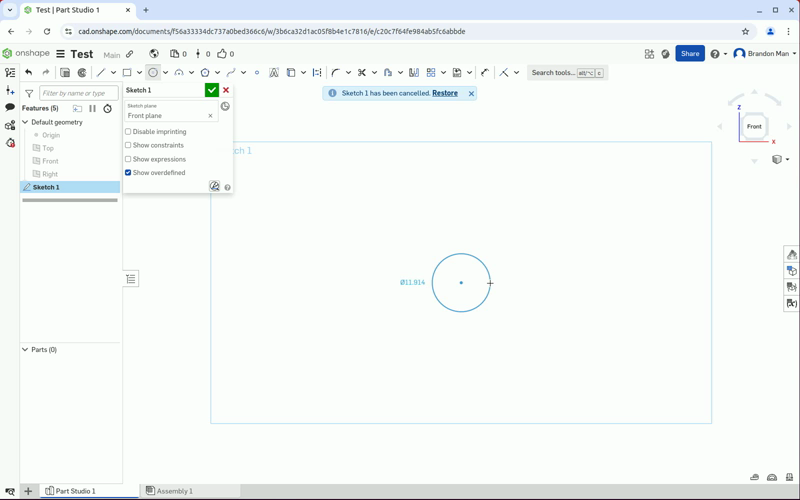
key(esc)
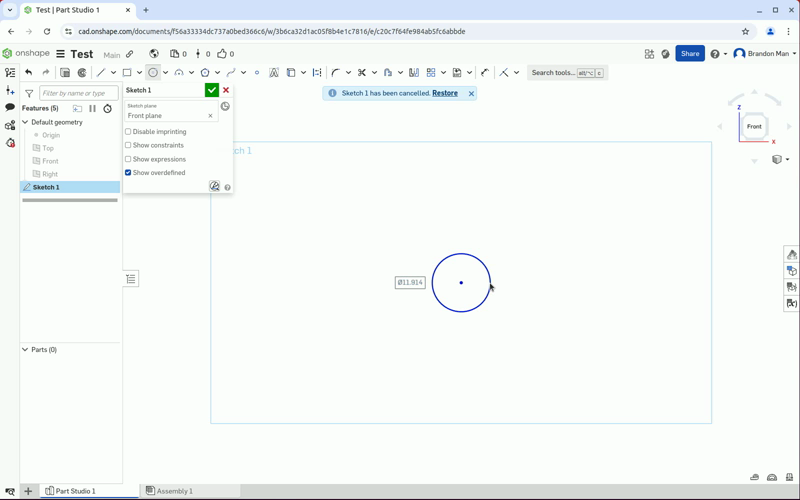
key(c)
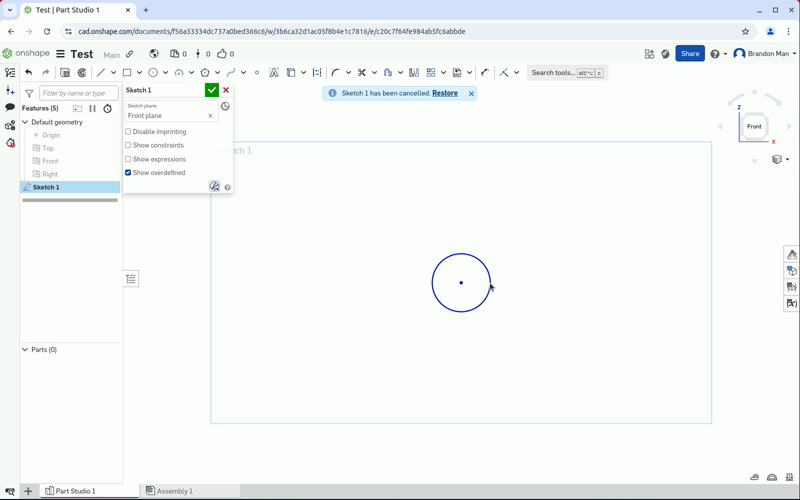
key_down(shift)
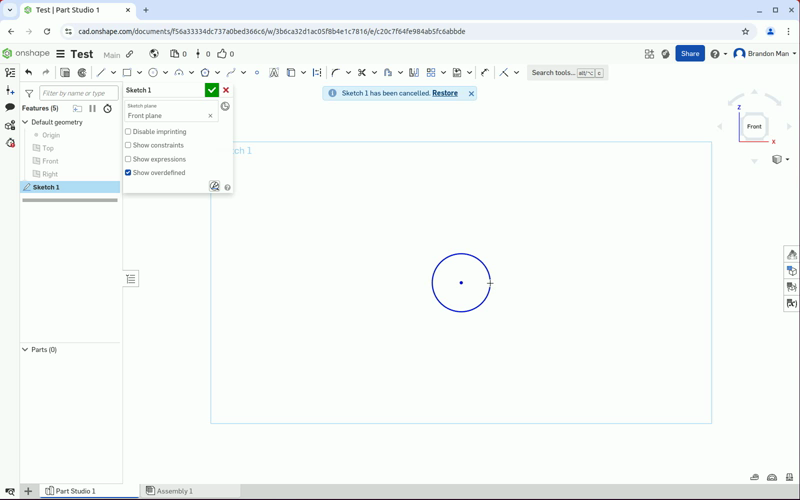
mouse_move(461, 282)
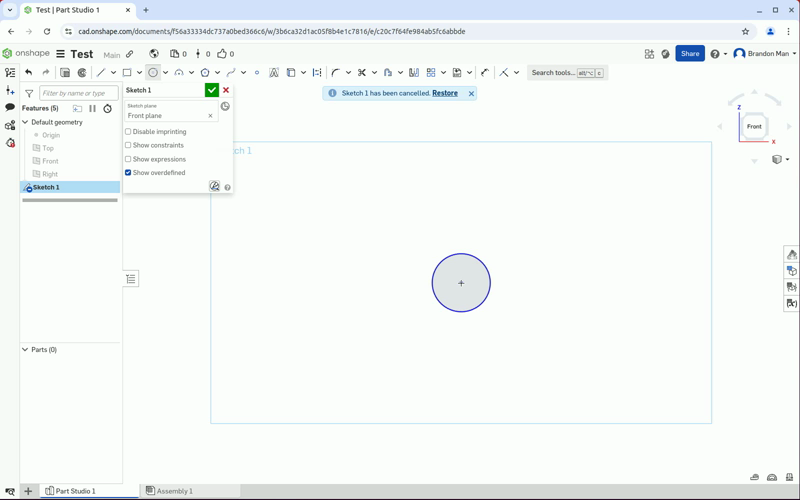
click(461, 282)
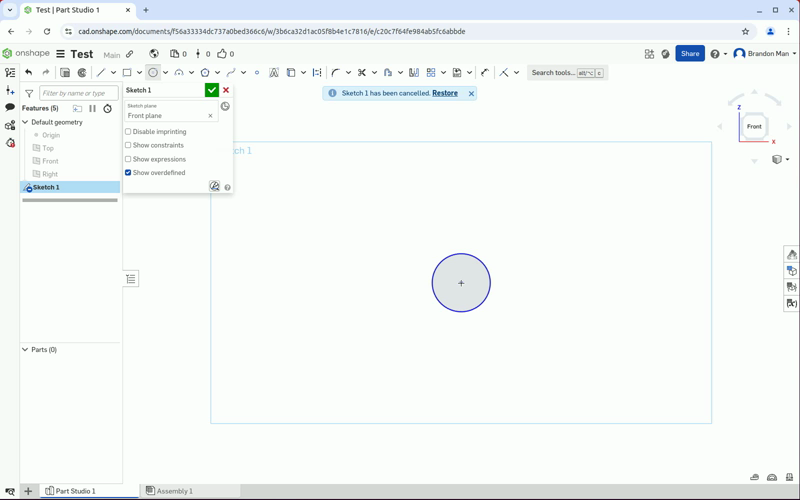
key_up(shift)
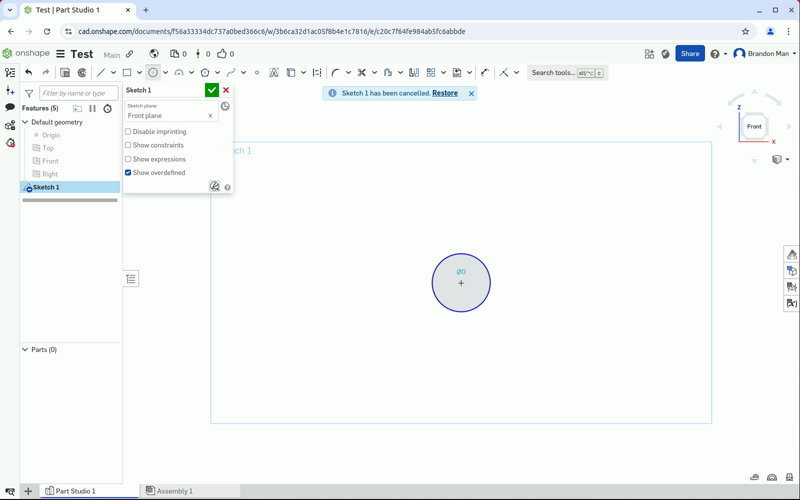
mouse_move(472, 282)
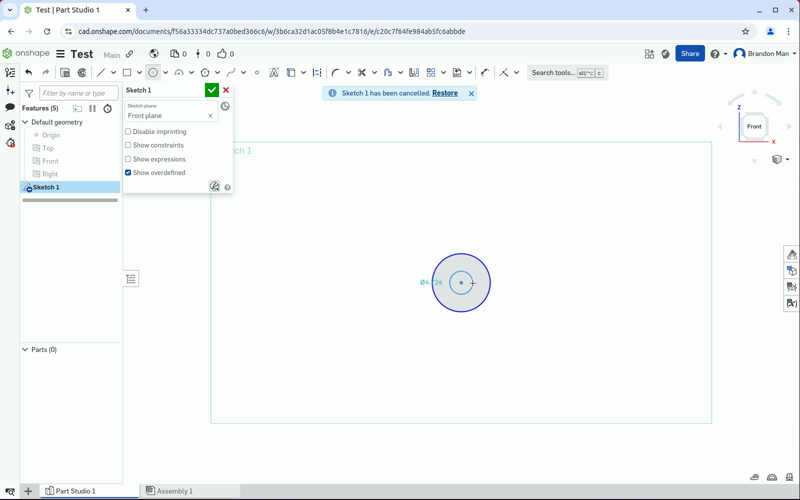
click(472, 282)
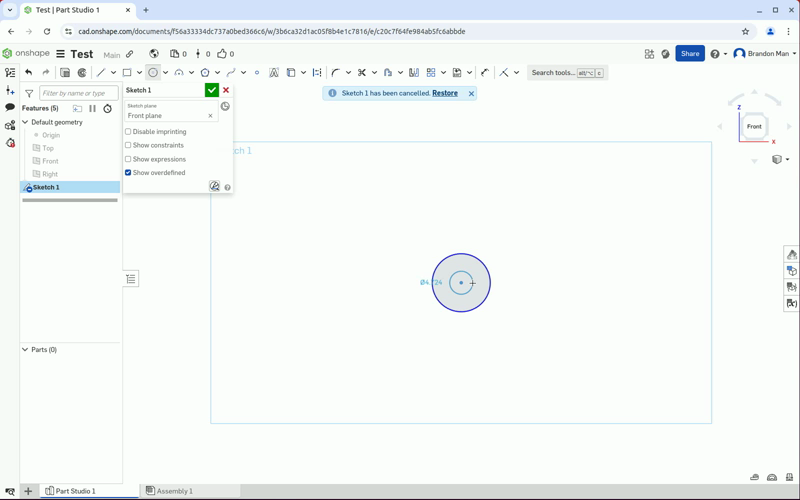
key(esc)
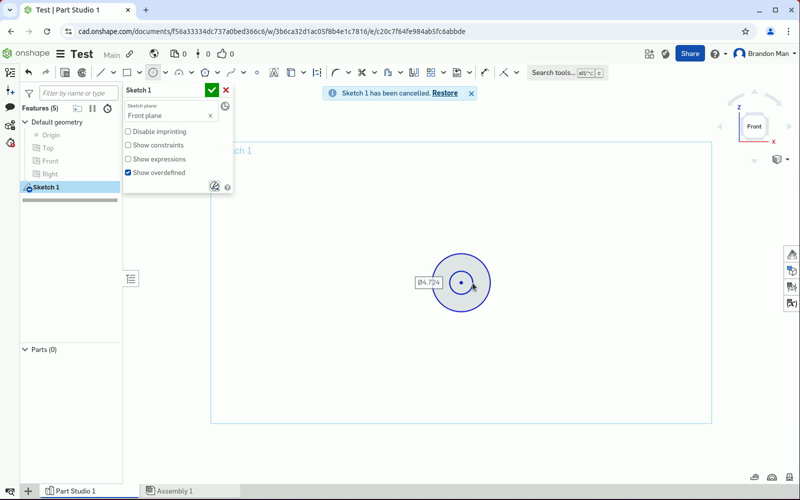
mouse_move(435, 275)
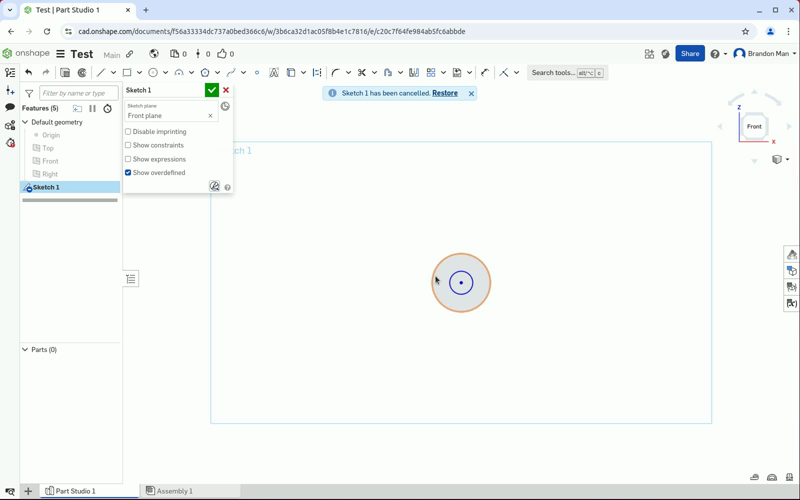
click(435, 275)
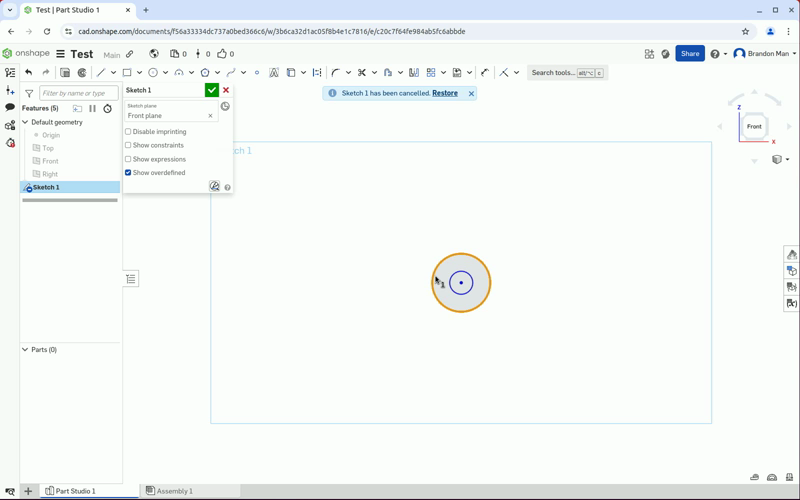
mouse_move(73, 352)
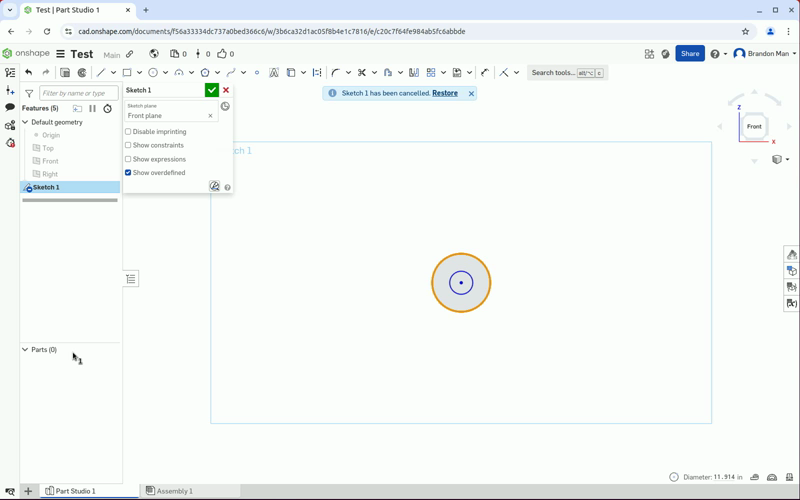
key(shift+y)
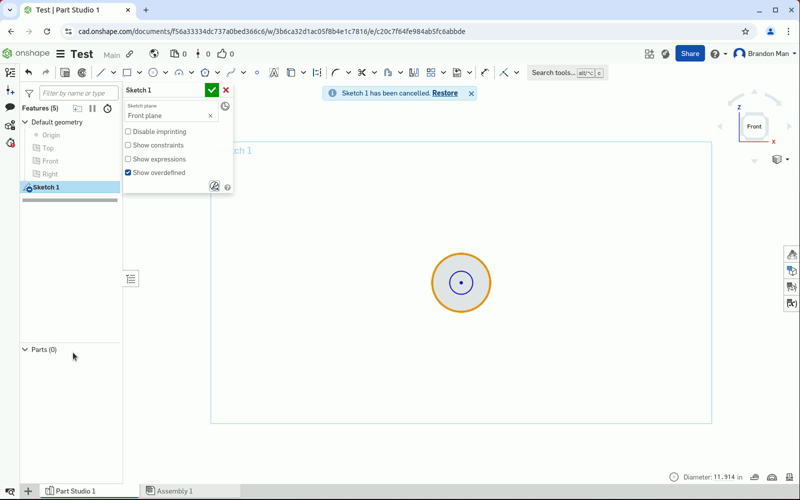
key(shift+e)
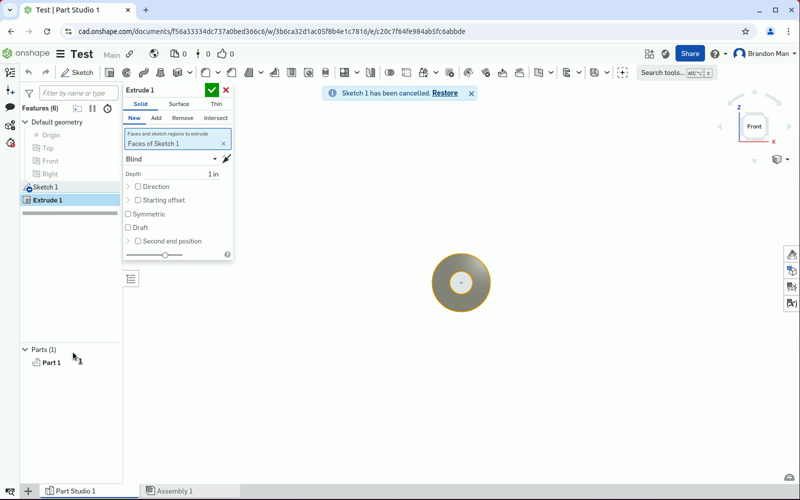
mouse_move(143, 106)
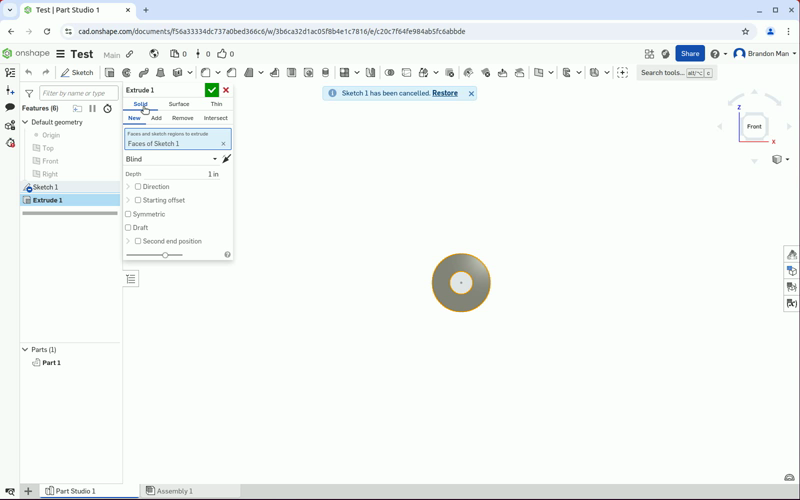
click(143, 106)
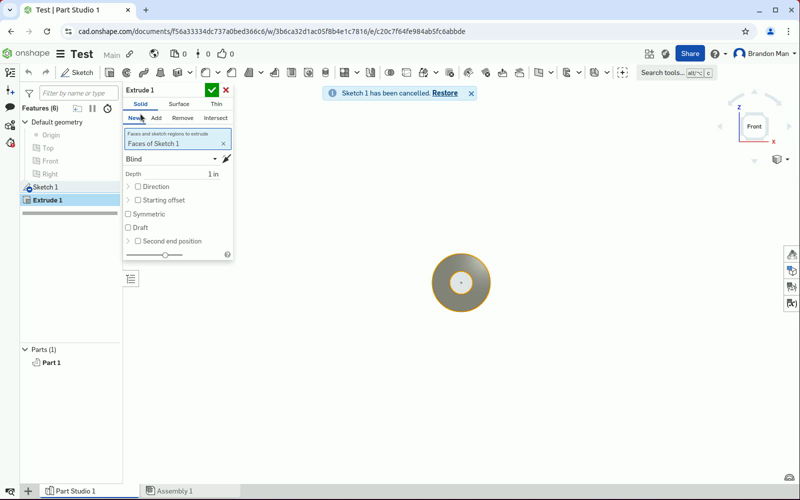
mouse_move(137, 120)
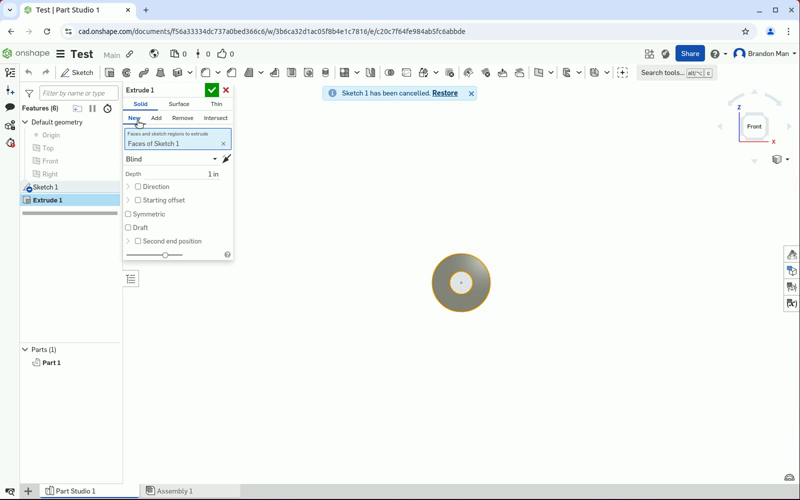
click(137, 120)
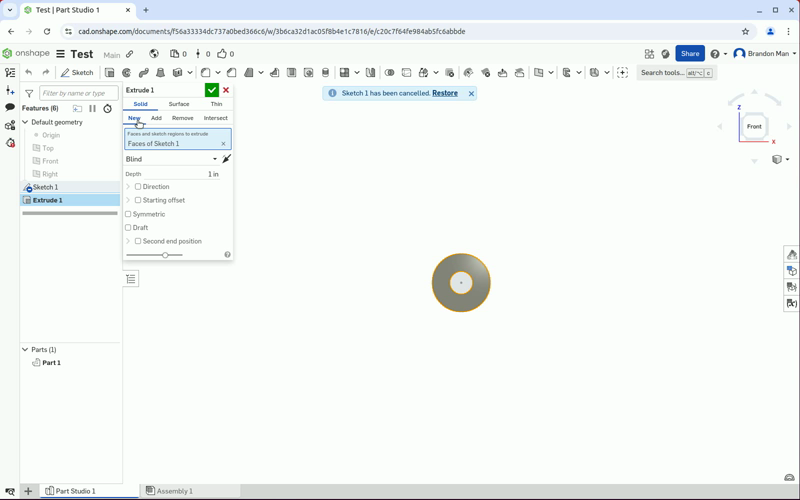
key(tab, 4)
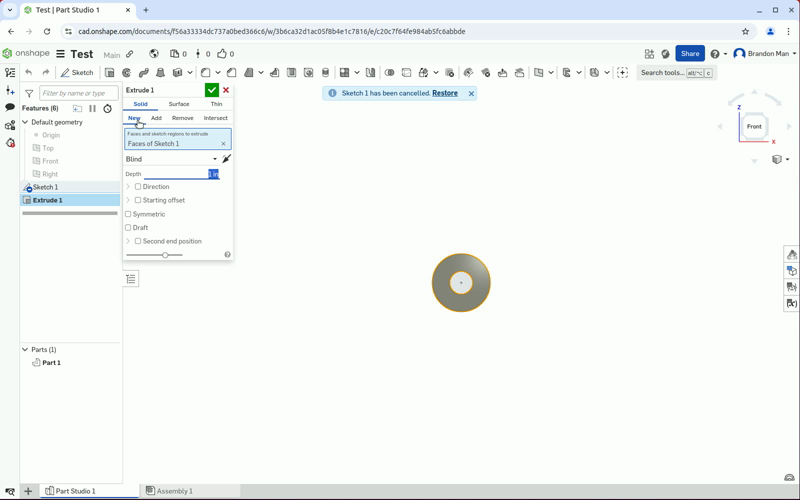
text(11.554)
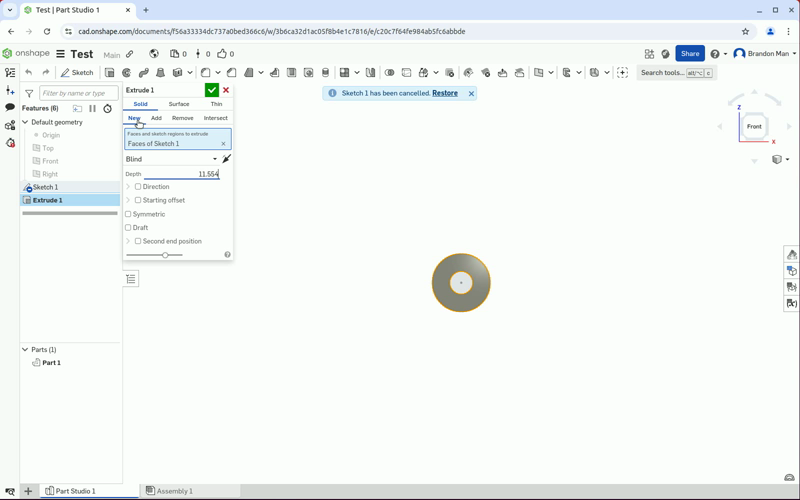
key(enter)
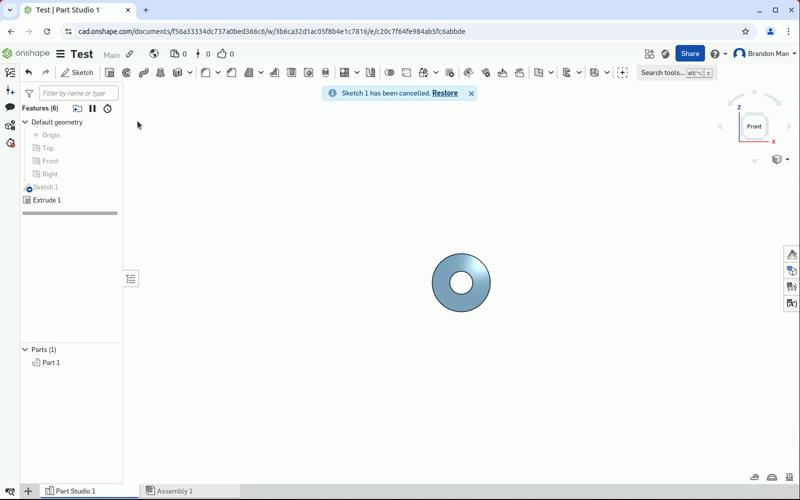
key(shift+h)
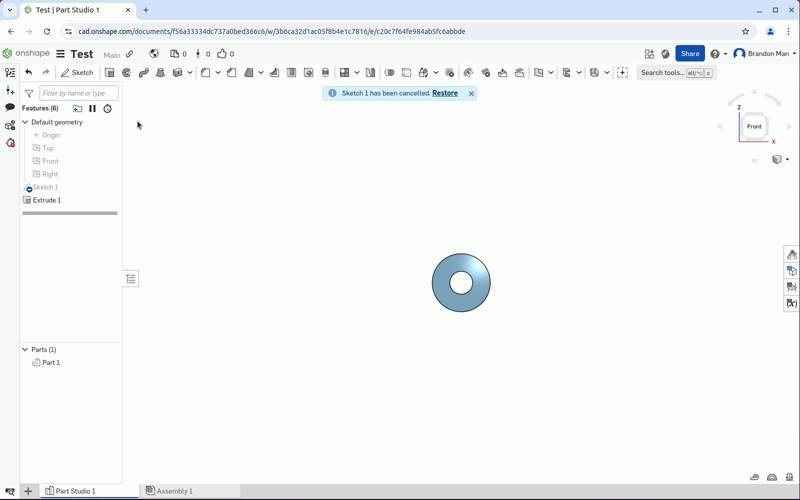
key(shift+h)
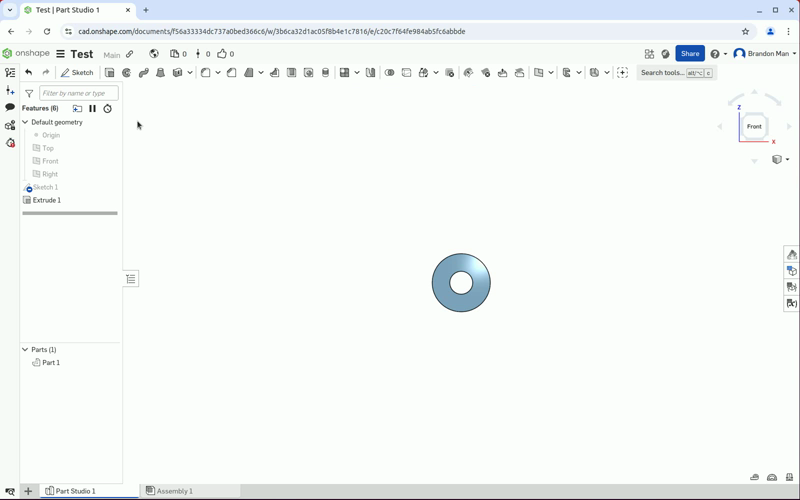
mouse_move(73, 189)
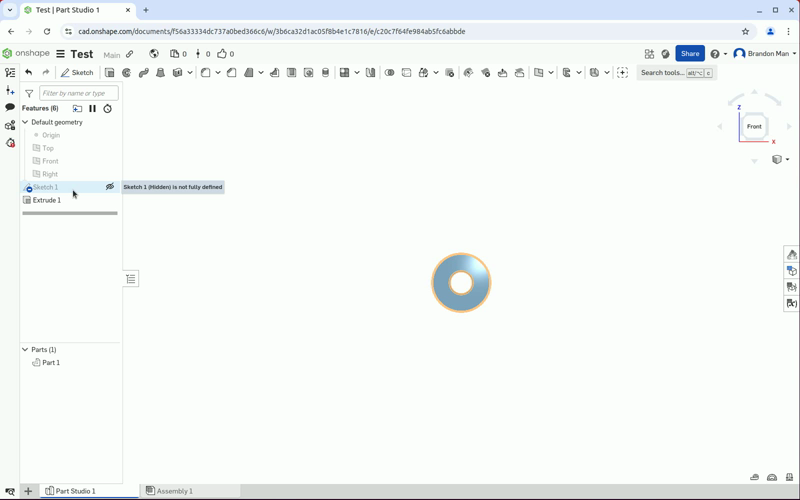
click(73, 189)
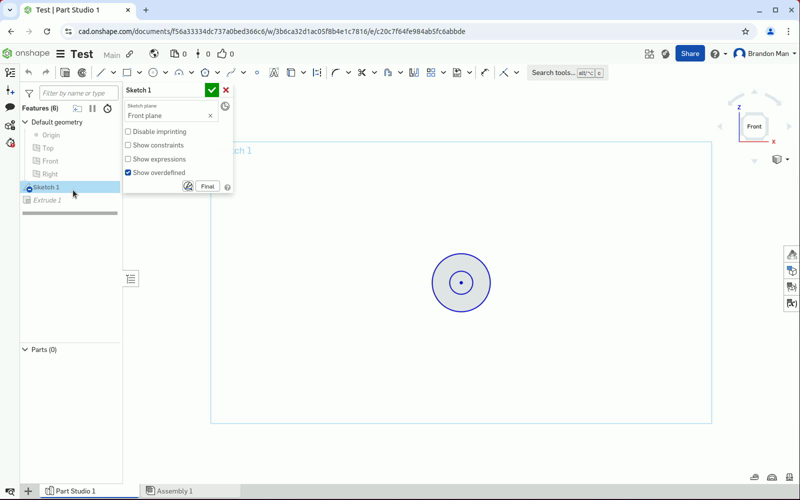
mouse_move(229, 92)
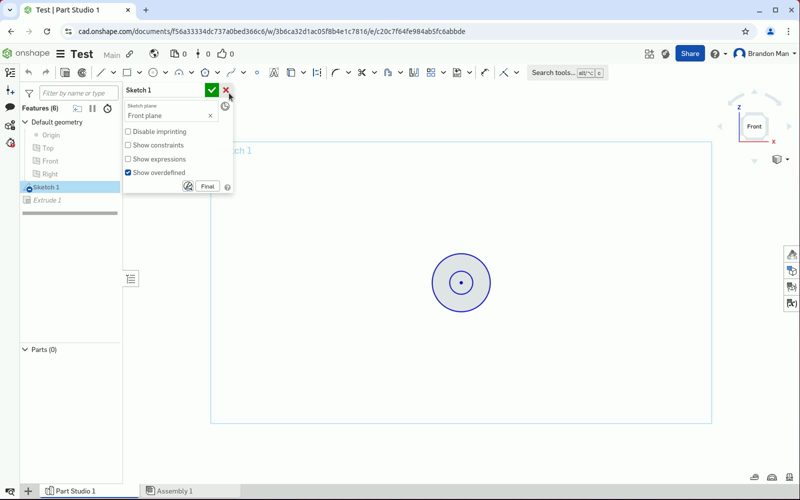
click(229, 92)
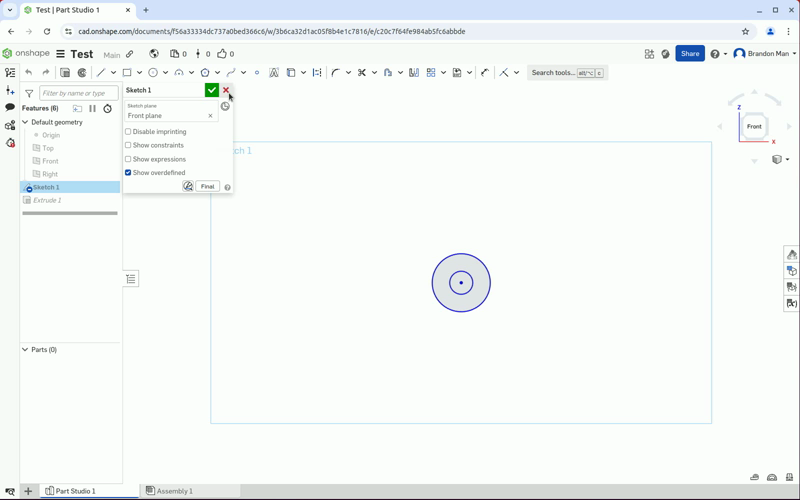
key(shift+s)
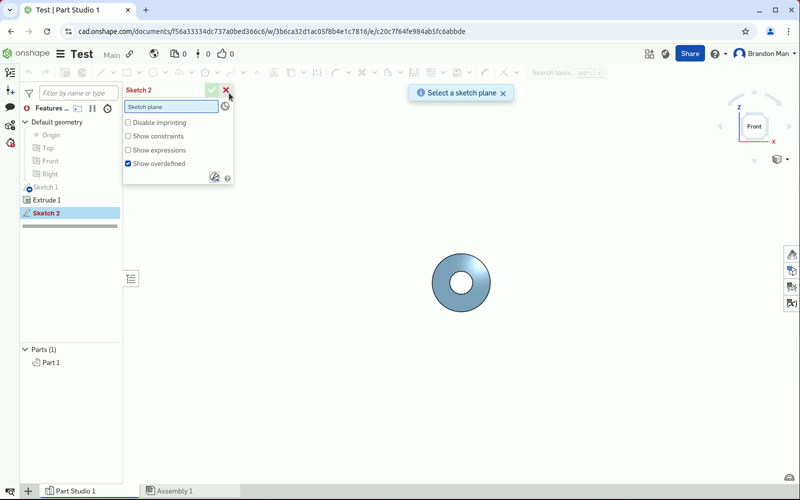
mouse_move(73, 163)
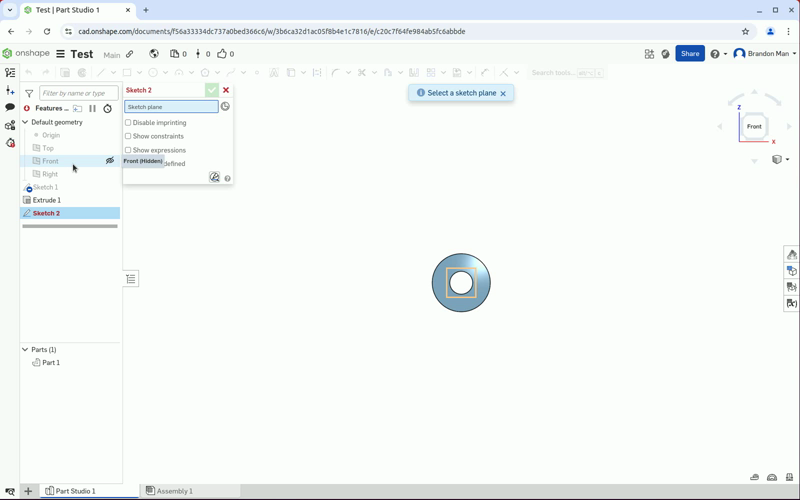
click(73, 163)
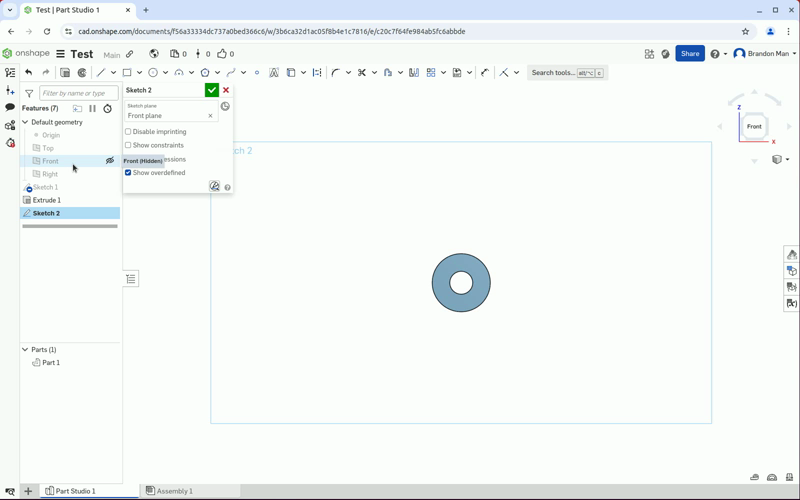
mouse_move(73, 352)
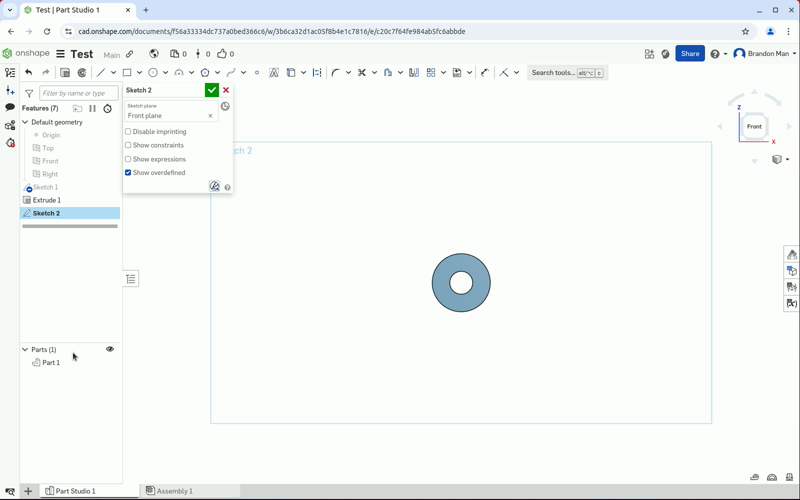
key(y)
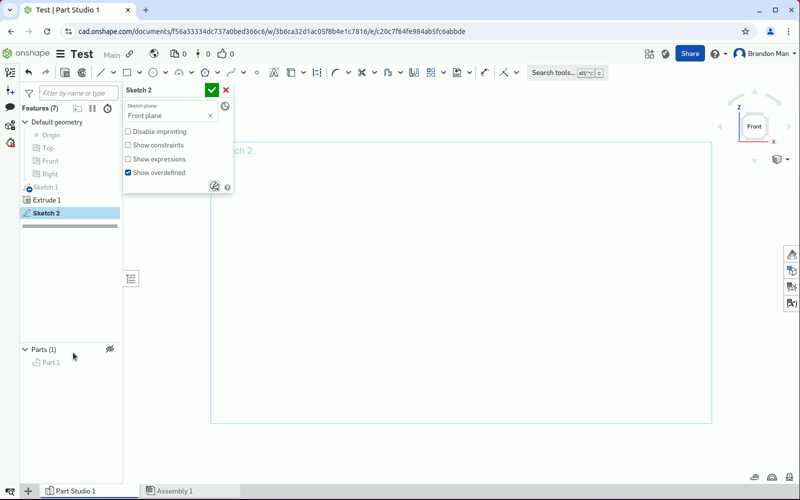
key(l)
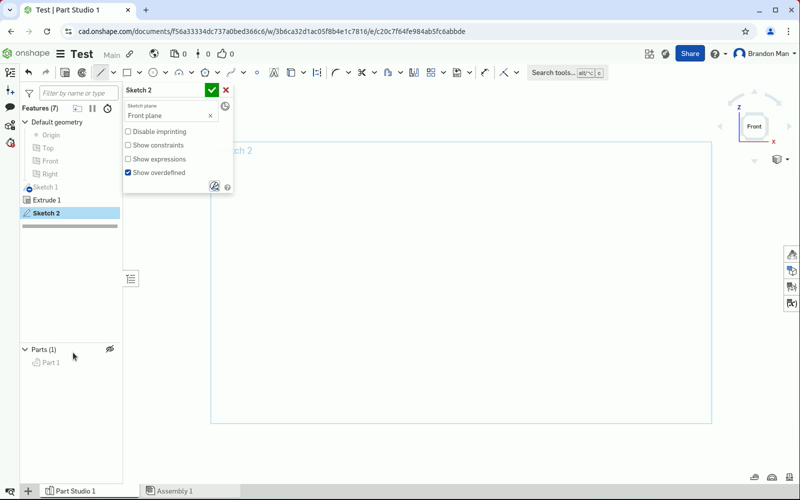
key_down(shift)
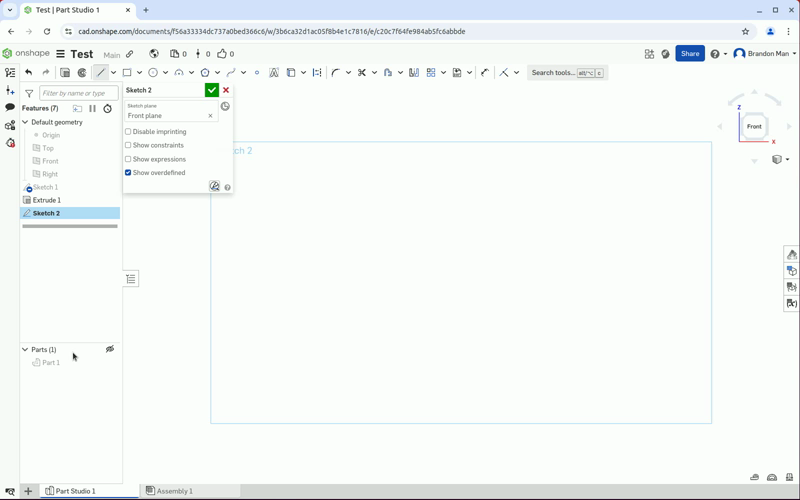
mouse_move(489, 288)
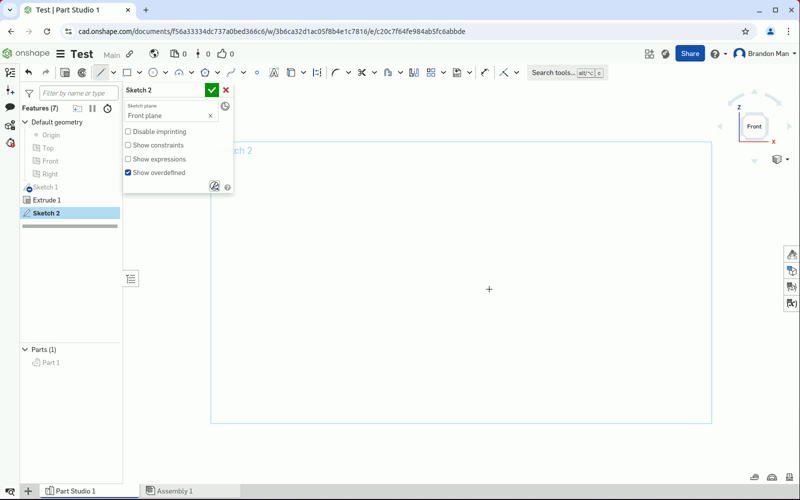
click(489, 288)
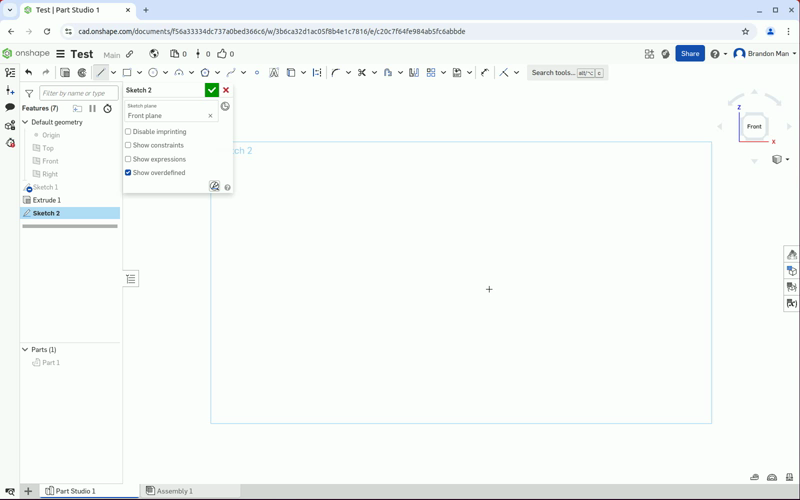
key_up(shift)
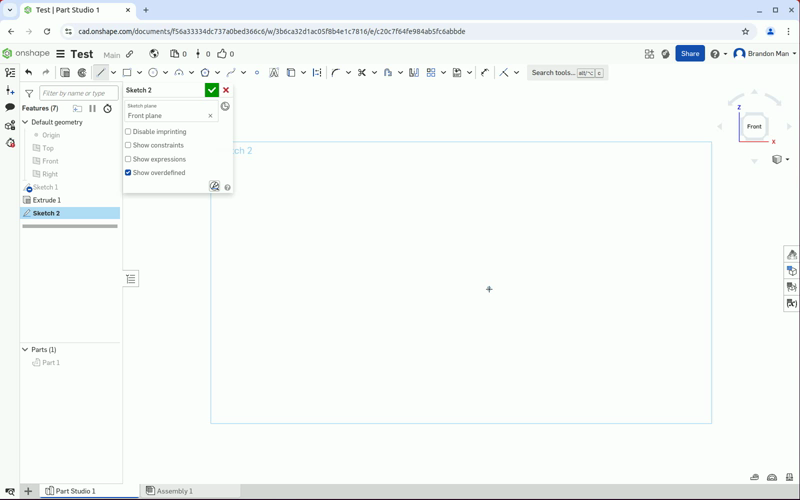
key_down(shift)
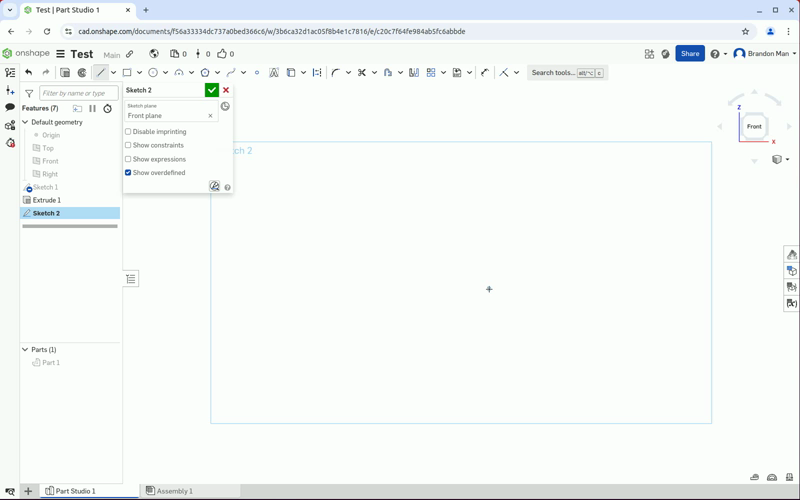
mouse_move(519, 288)
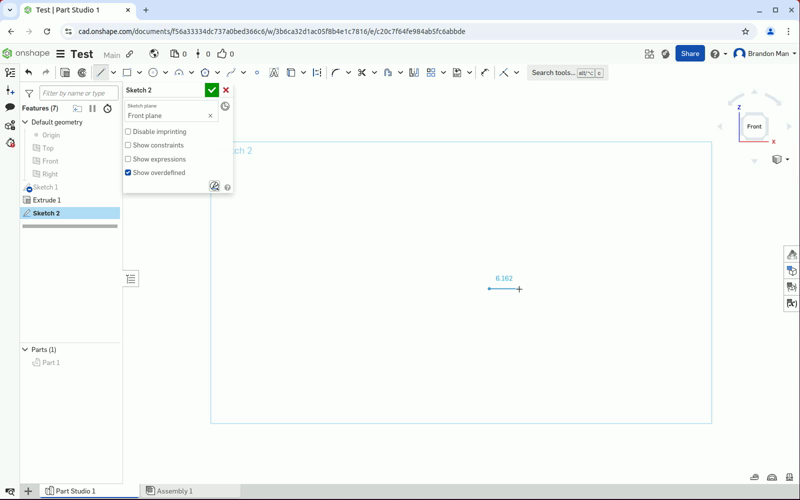
mouse_move(546, 288)
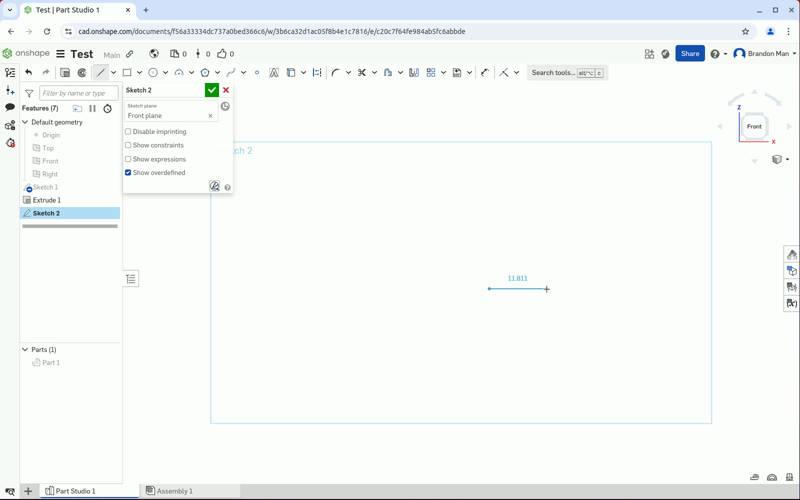
click(546, 288)
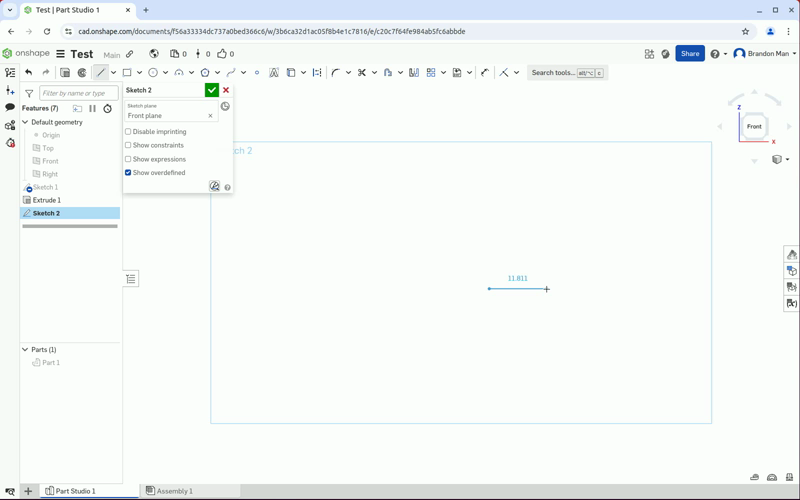
key_up(shift)
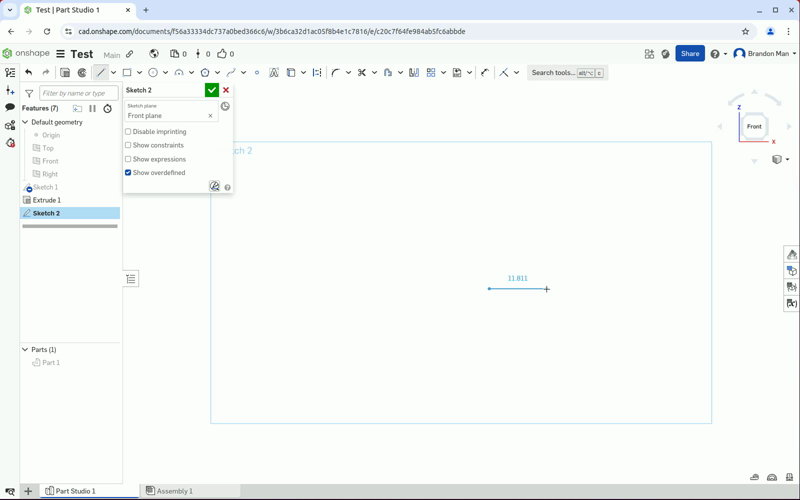
key_down(shift)
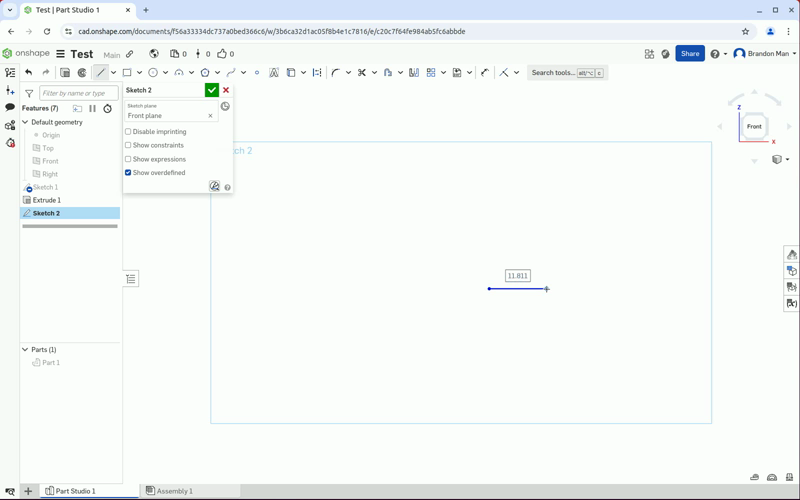
mouse_move(576, 288)
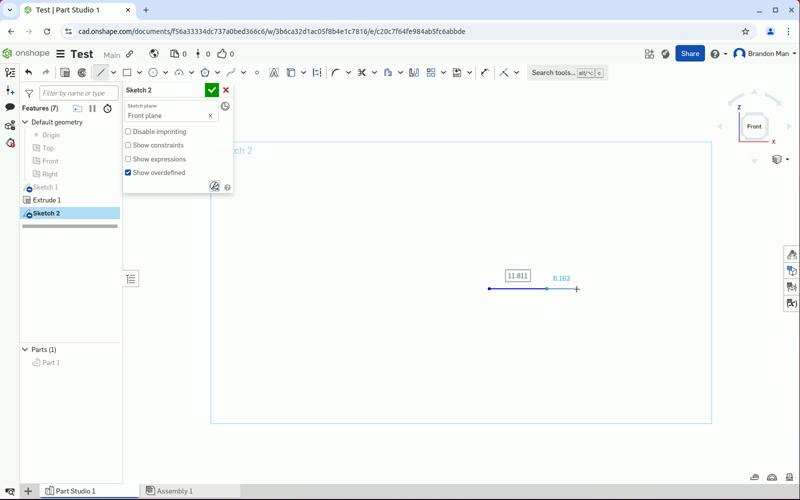
mouse_move(546, 277)
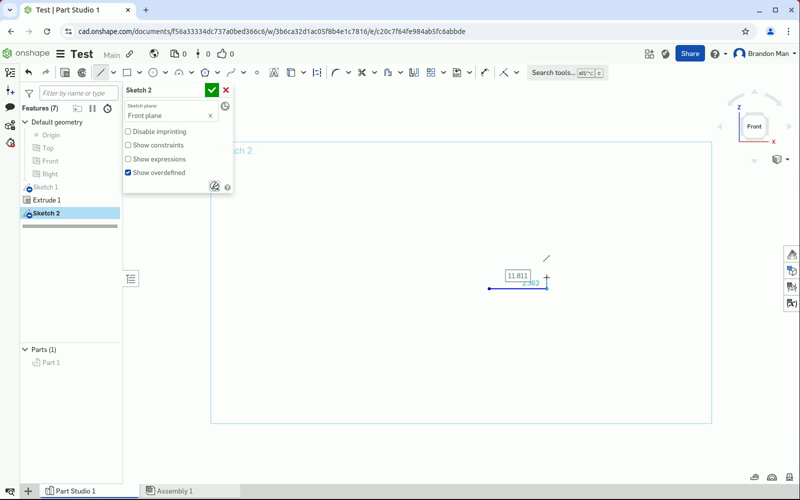
click(546, 277)
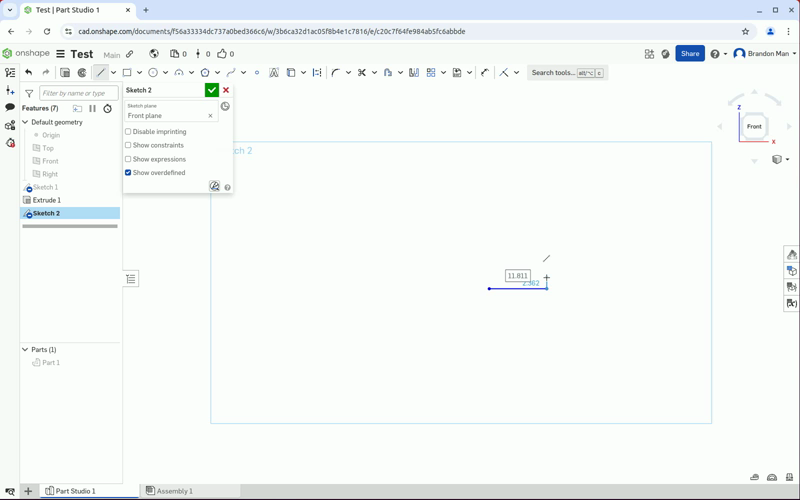
key_up(shift)
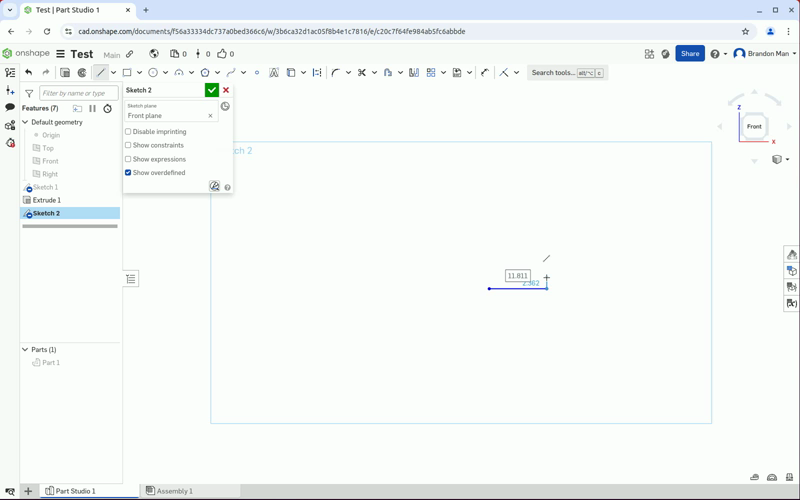
key_down(shift)
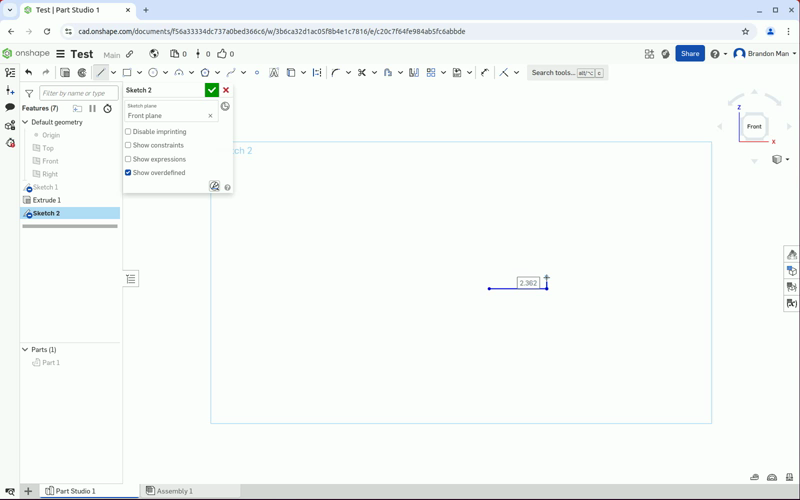
mouse_move(576, 277)
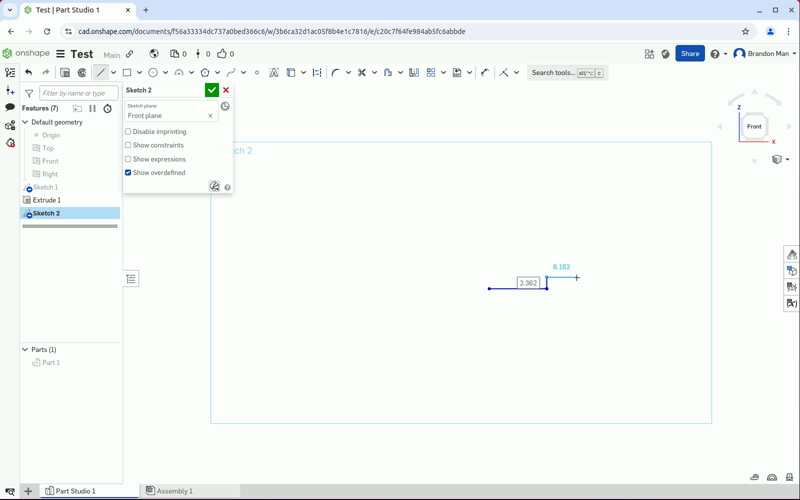
mouse_move(489, 277)
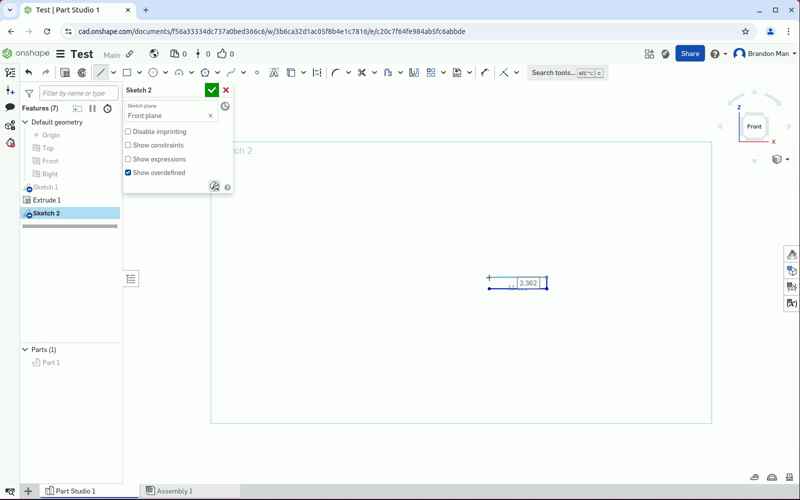
click(489, 277)
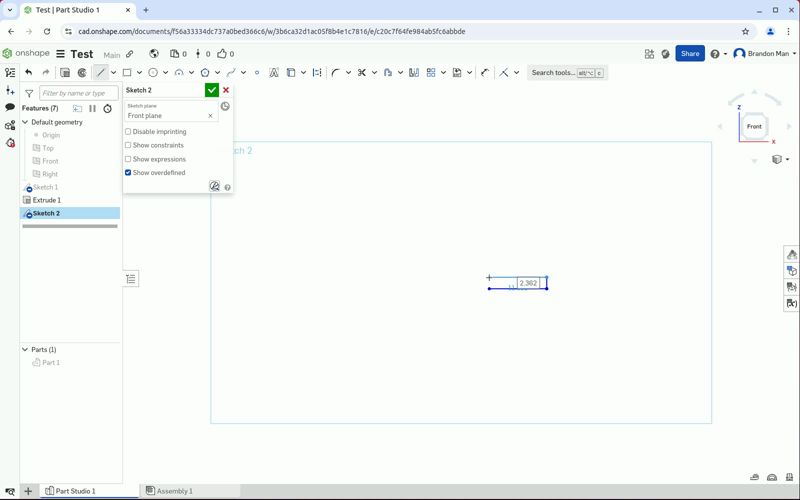
key_up(shift)
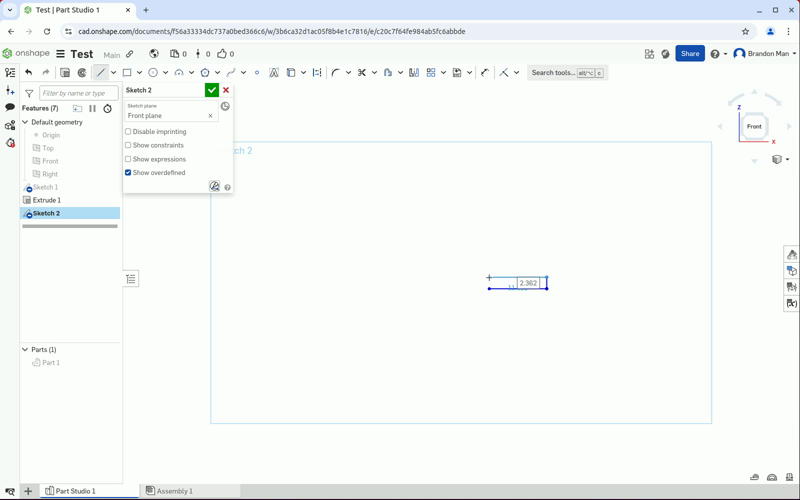
key(esc)
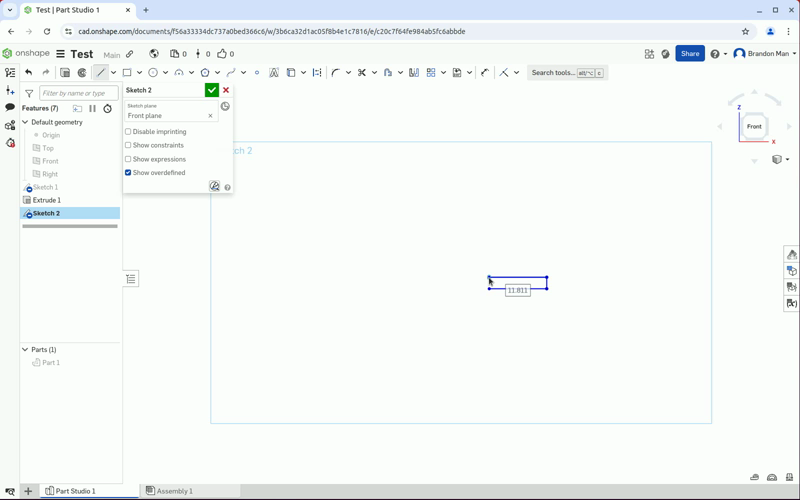
key(a)
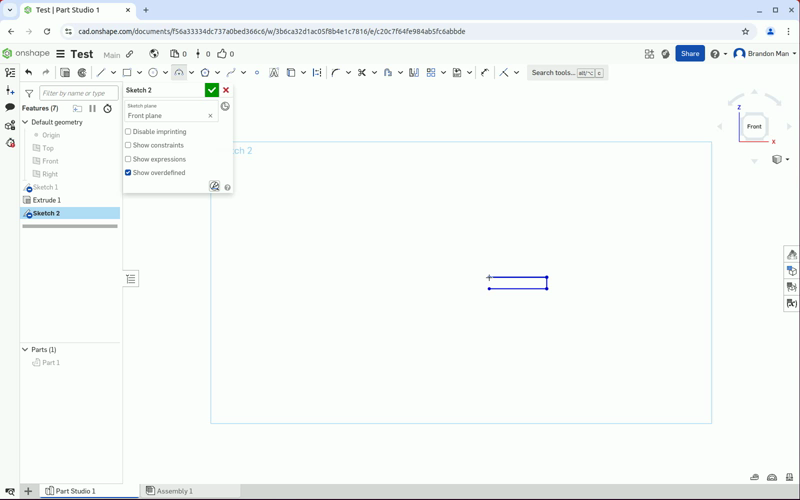
mouse_move(489, 277)
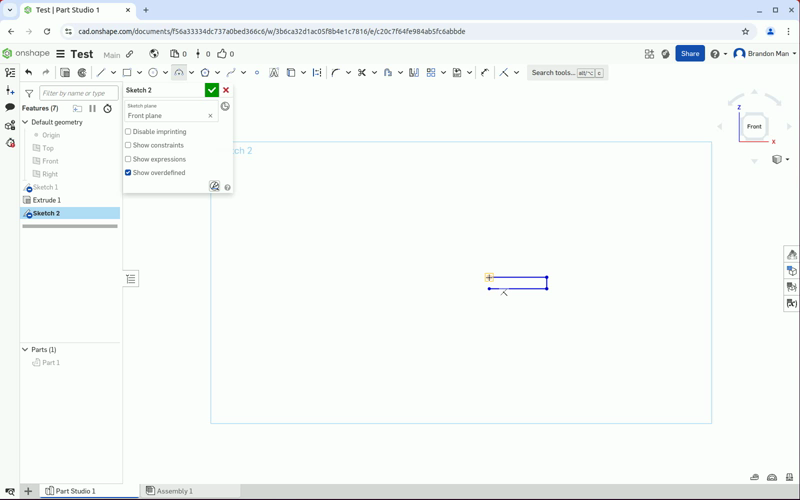
click(489, 277)
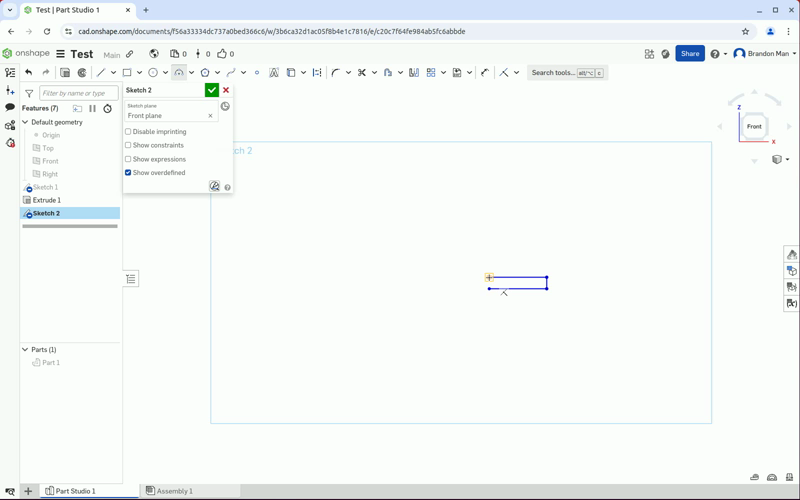
mouse_move(489, 288)
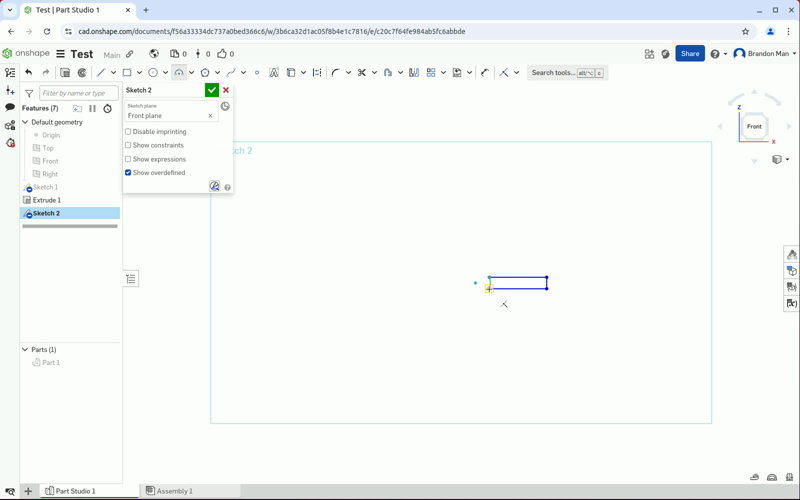
click(489, 288)
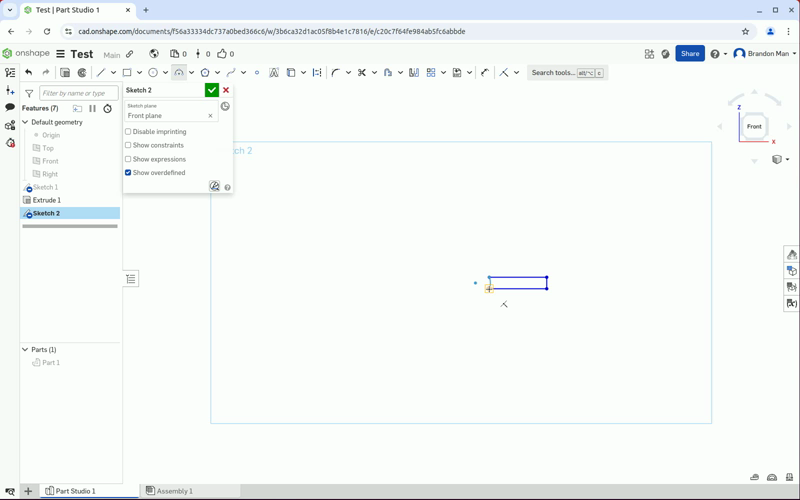
key_down(shift)
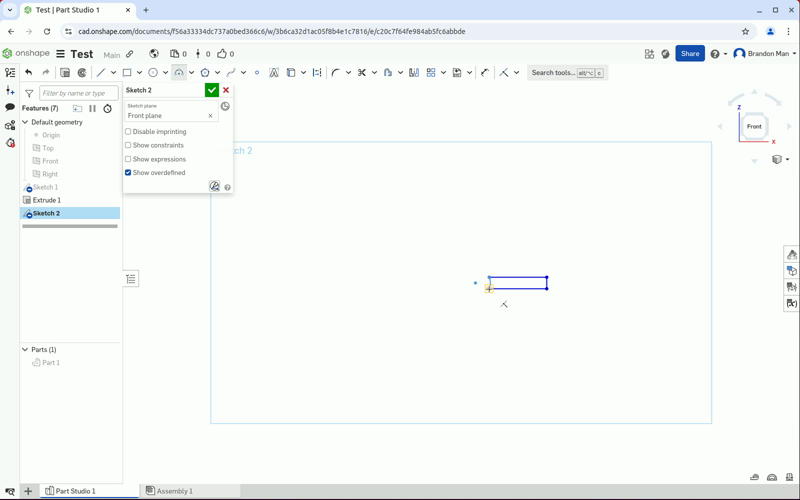
mouse_move(489, 282)
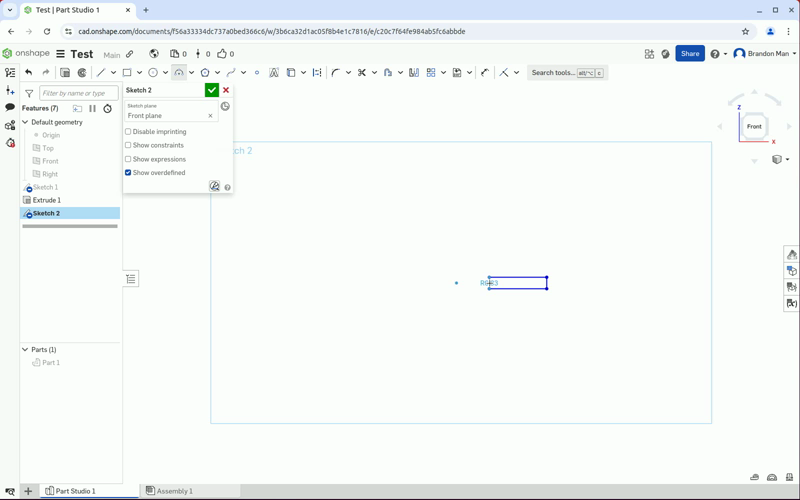
click(489, 282)
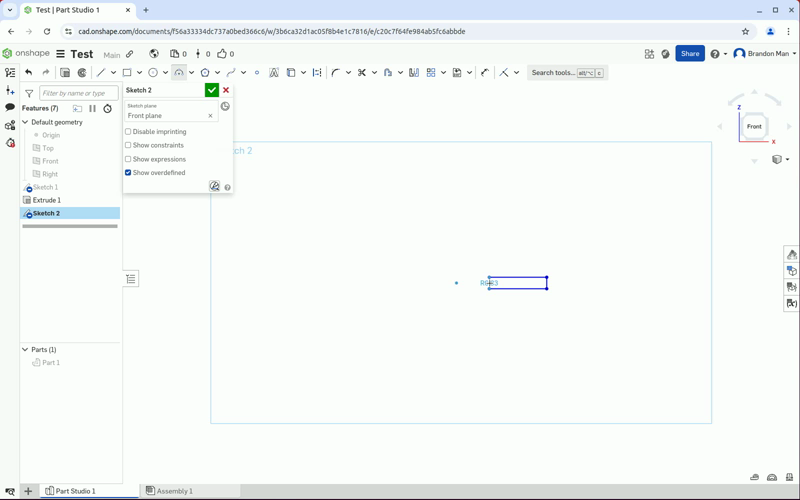
key_up(shift)
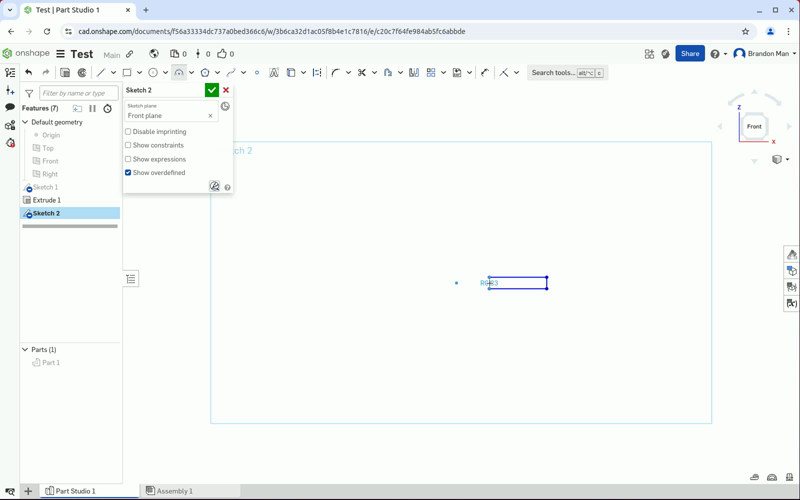
key(esc)
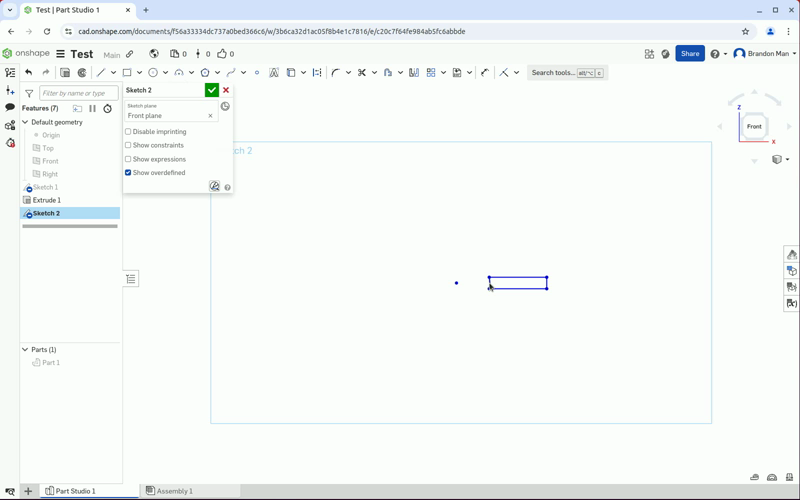
mouse_move(524, 287)
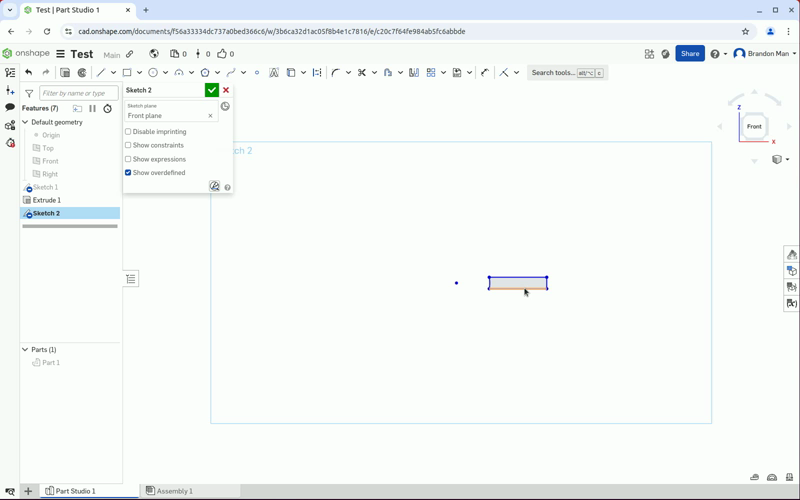
scroll(6)
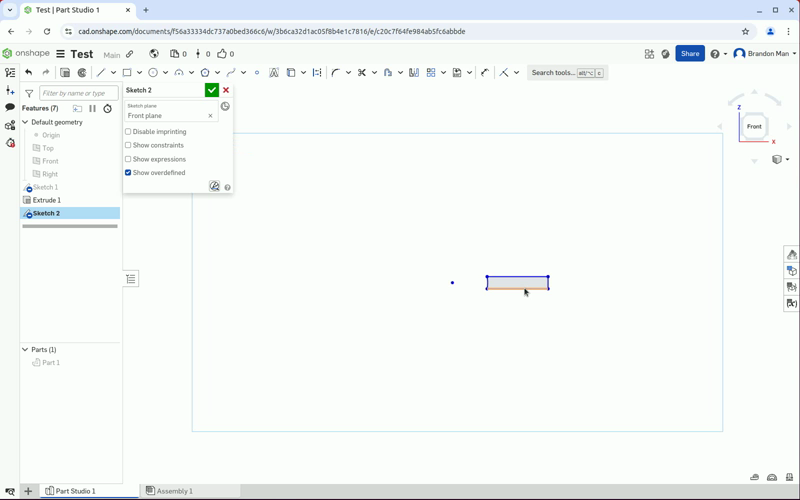
scroll(6)
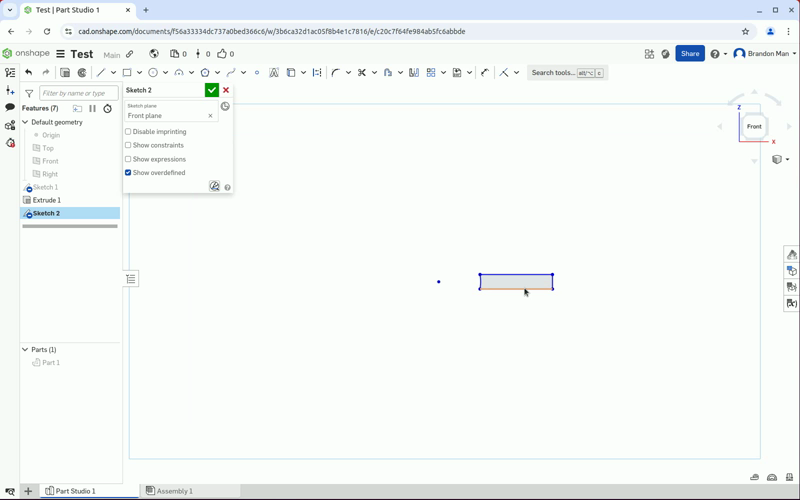
scroll(6)
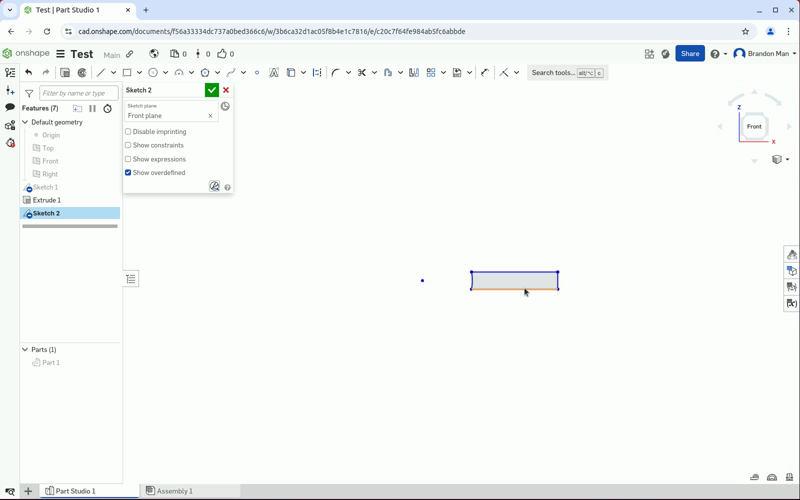
scroll(6)
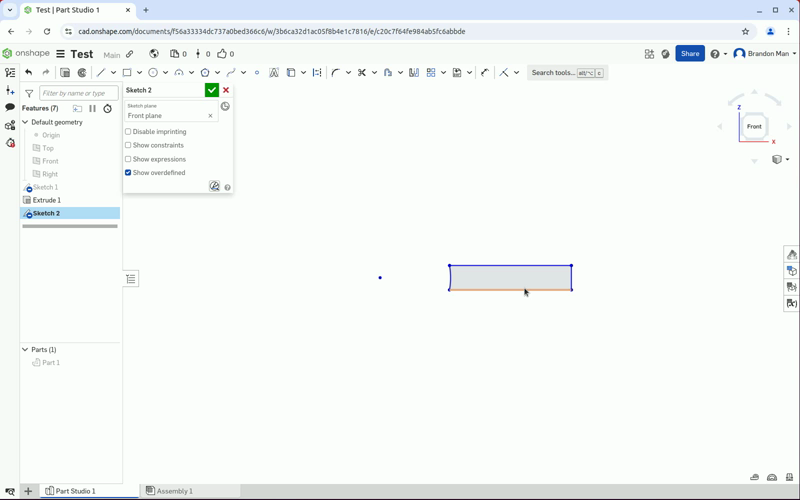
scroll(6)
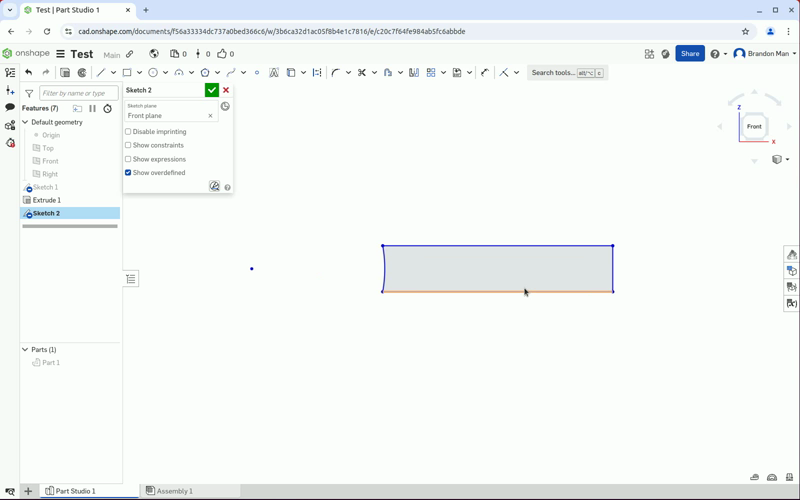
scroll(6)
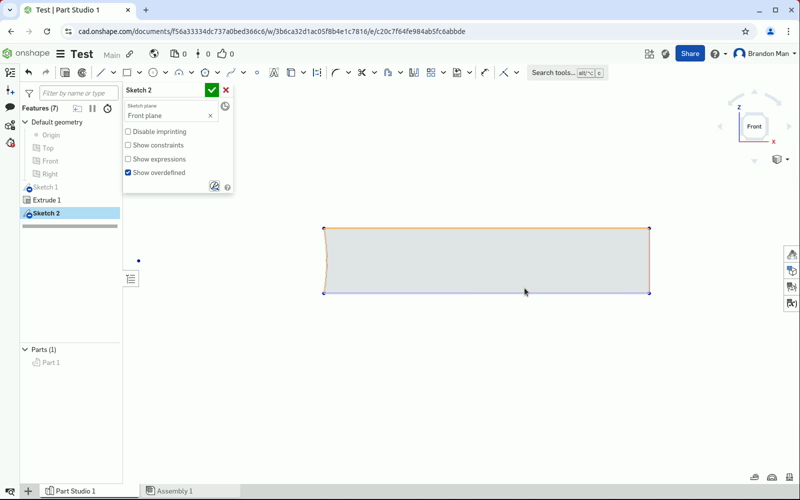
scroll(6)
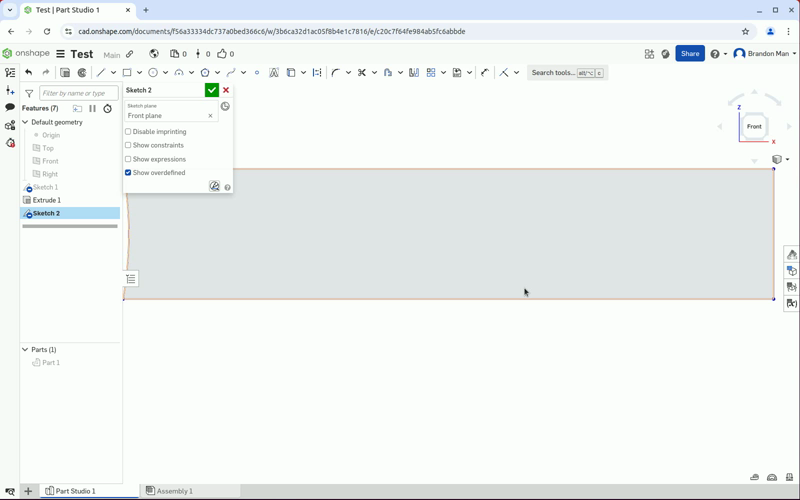
click(524, 287)
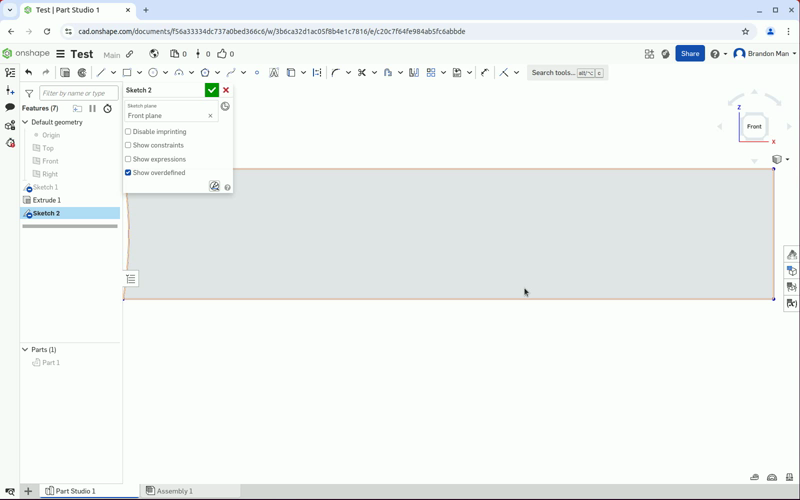
scroll(-6)
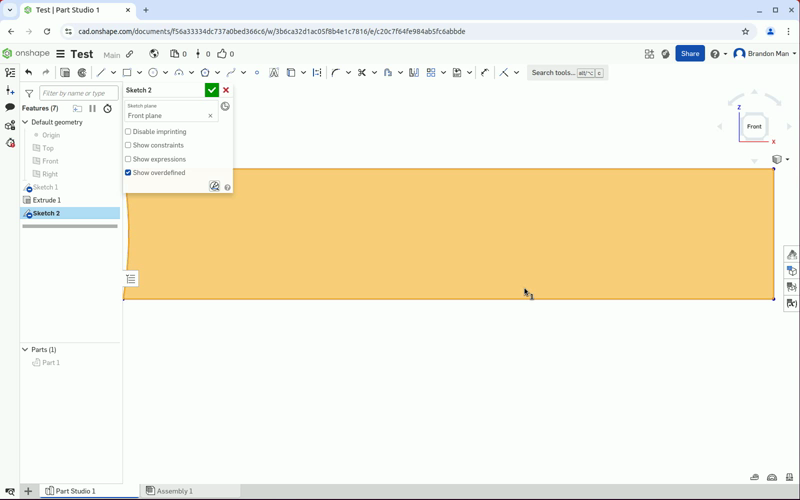
scroll(-6)
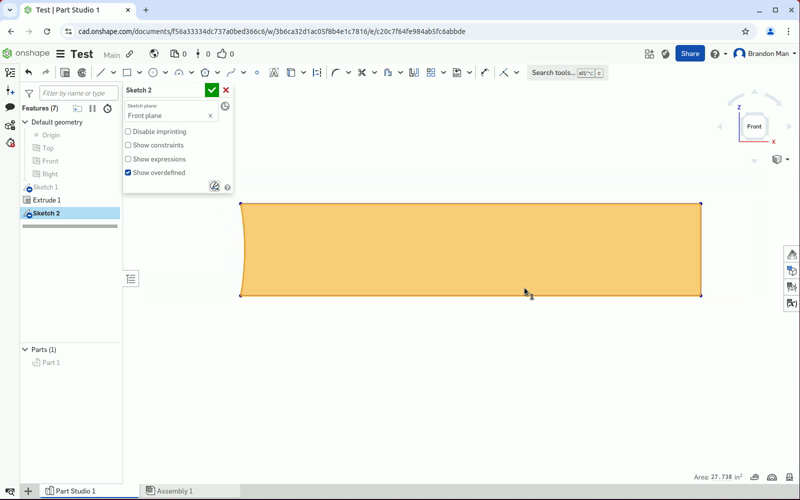
scroll(-6)
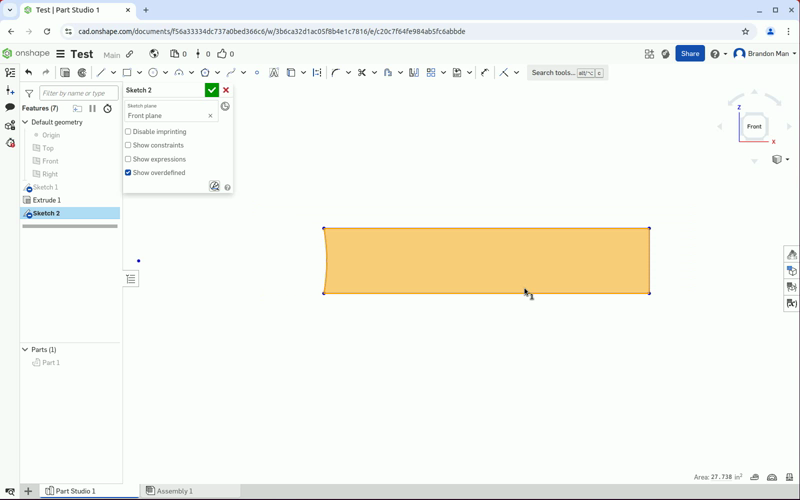
scroll(-6)
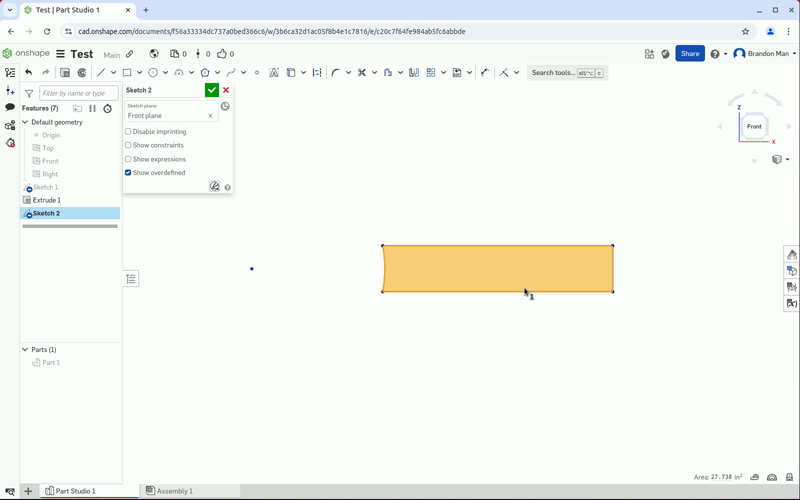
scroll(-6)
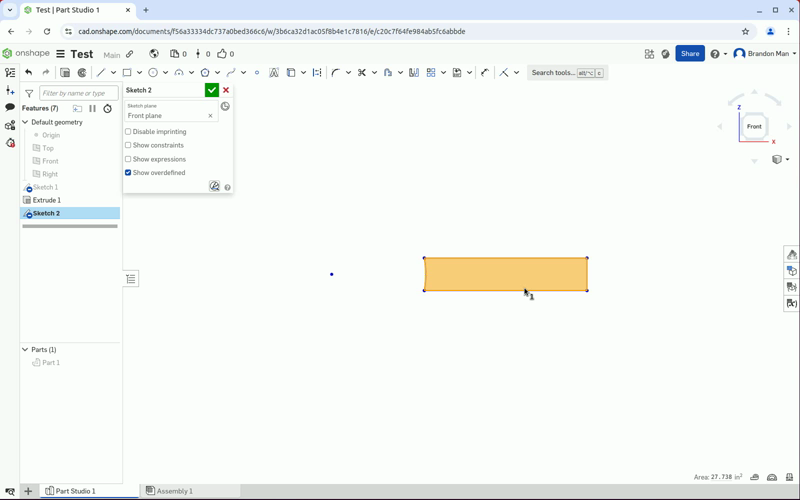
scroll(-6)
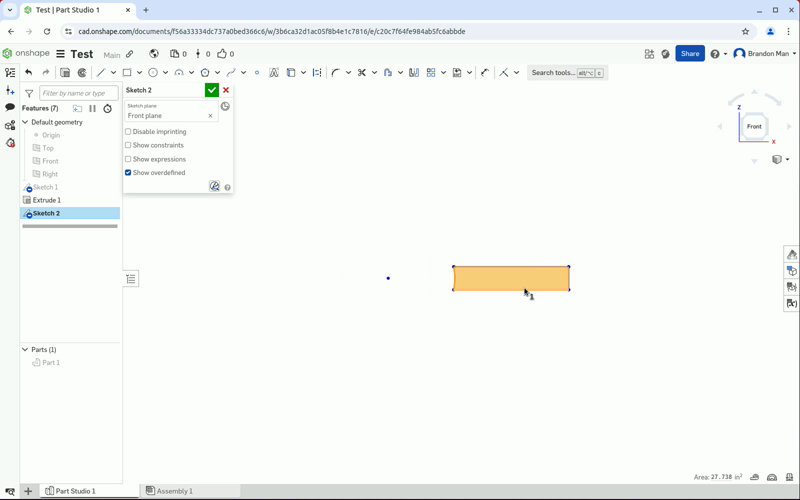
scroll(-6)
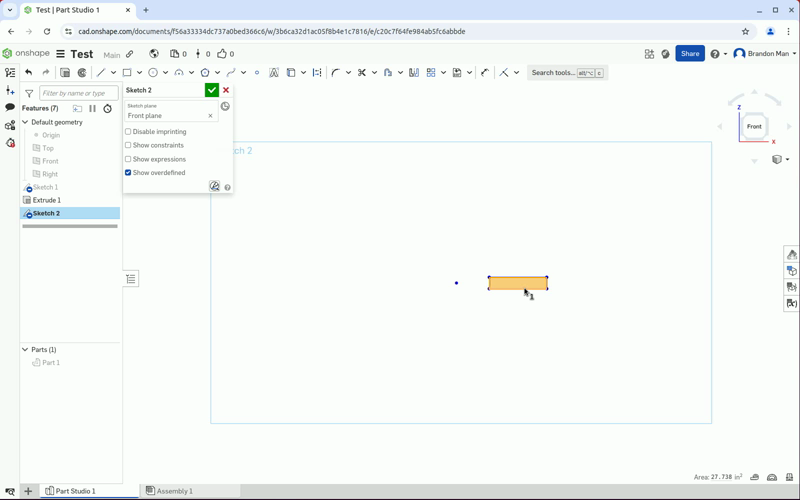
mouse_move(73, 352)
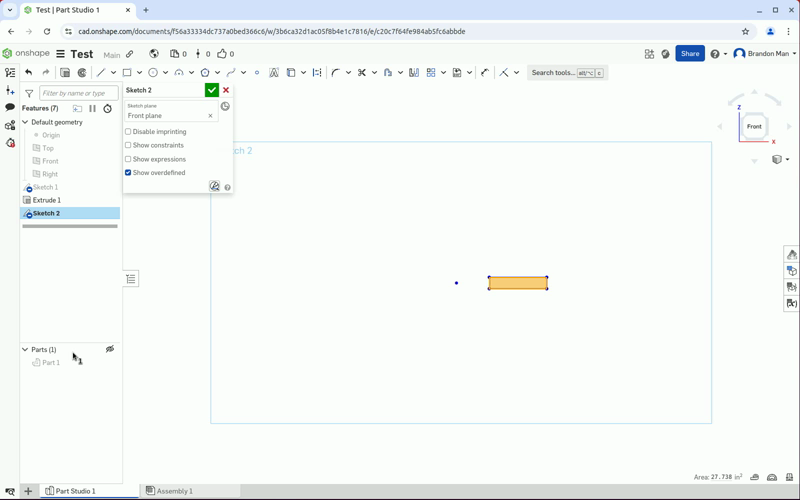
key(shift+y)
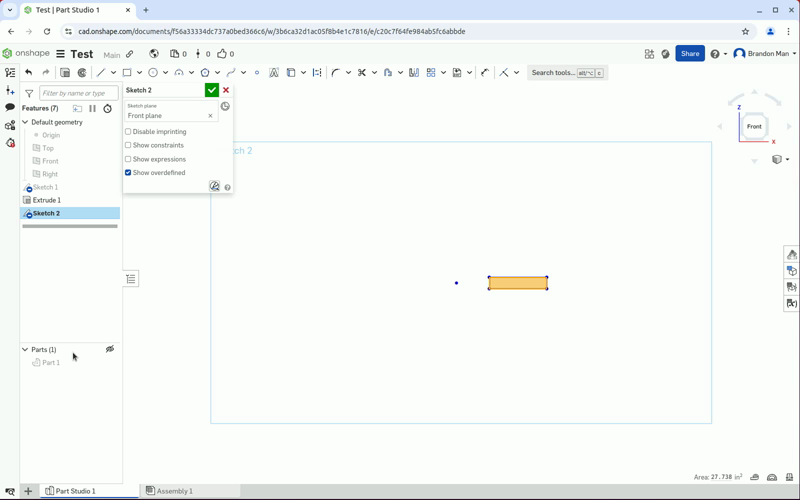
key(shift+e)
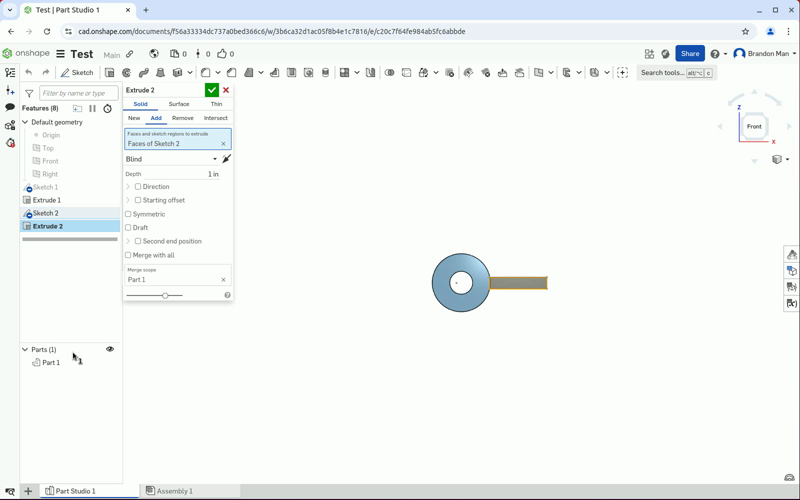
mouse_move(143, 106)
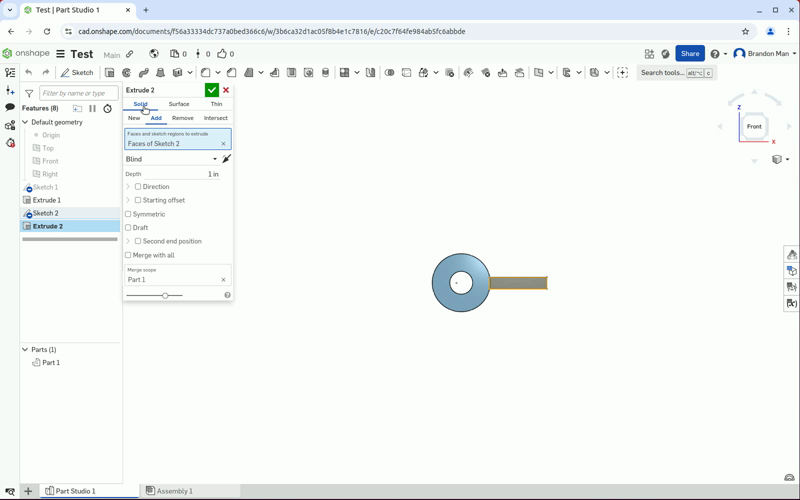
click(143, 106)
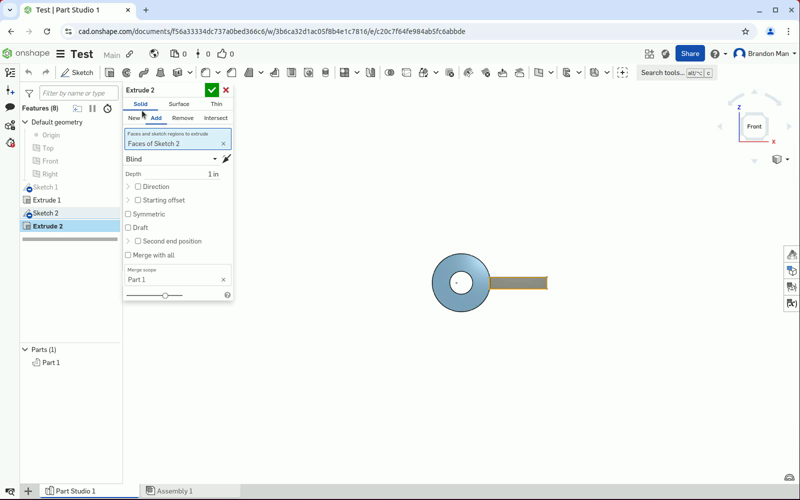
mouse_move(137, 120)
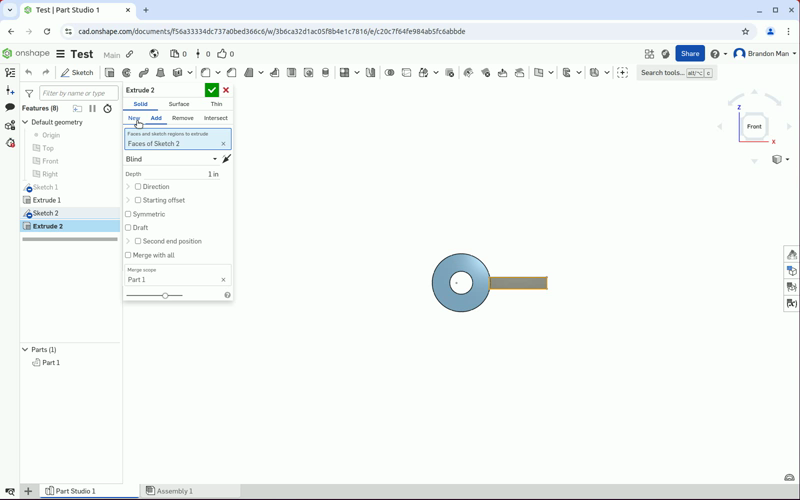
click(137, 120)
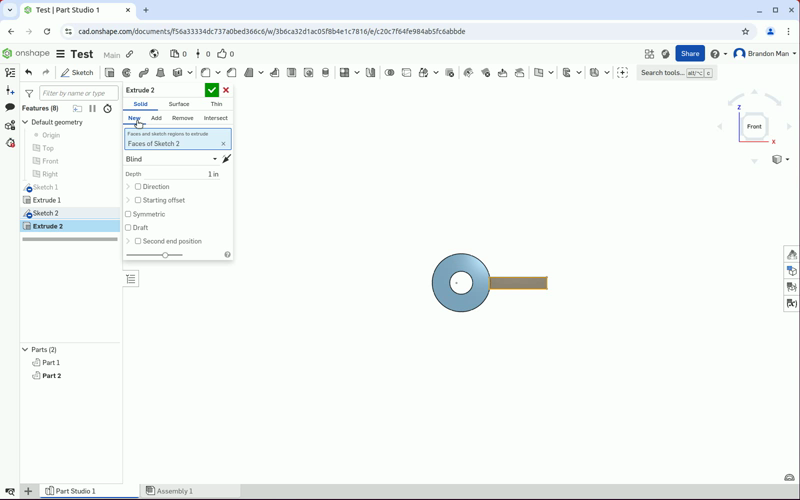
key(tab, 4)
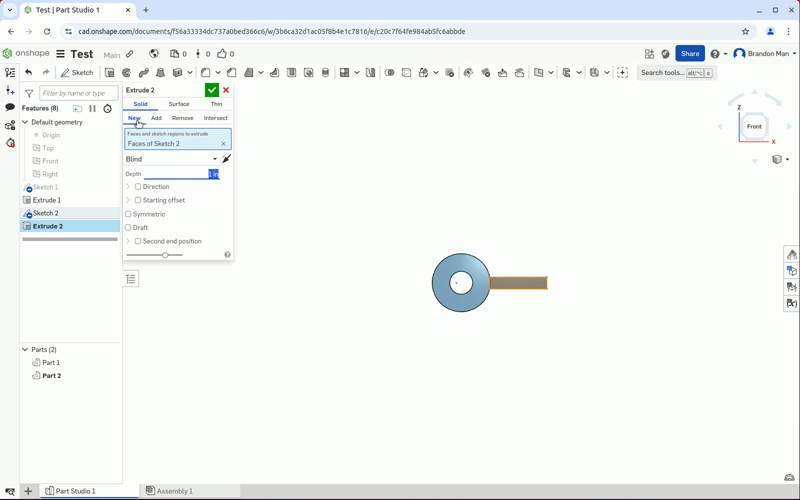
text(23.108)
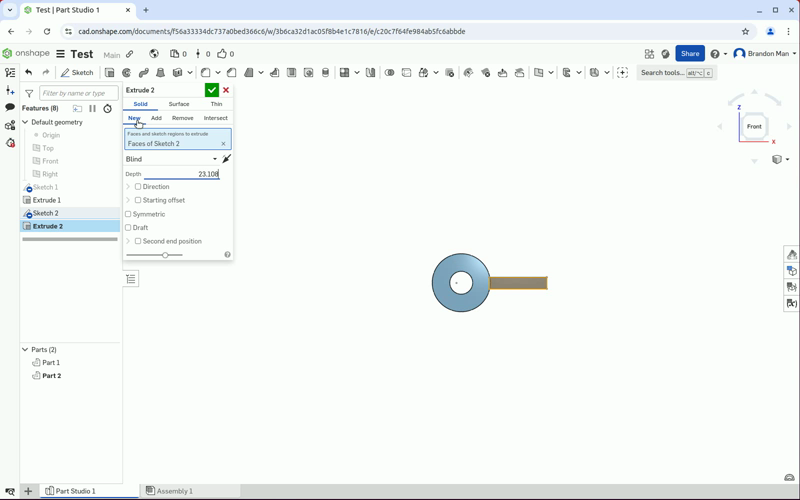
key(enter)
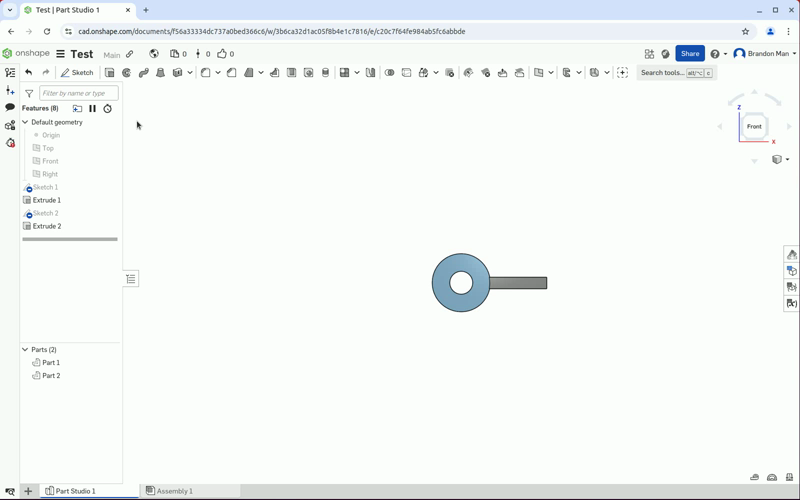
key(shift+h)
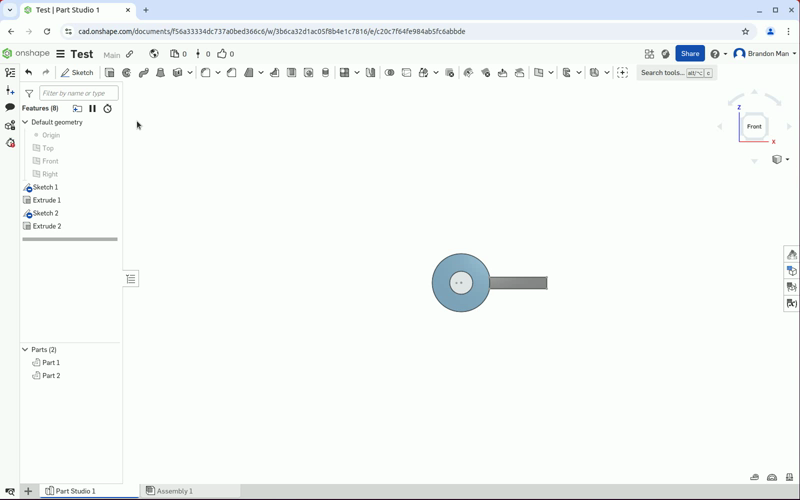
key(shift+h)
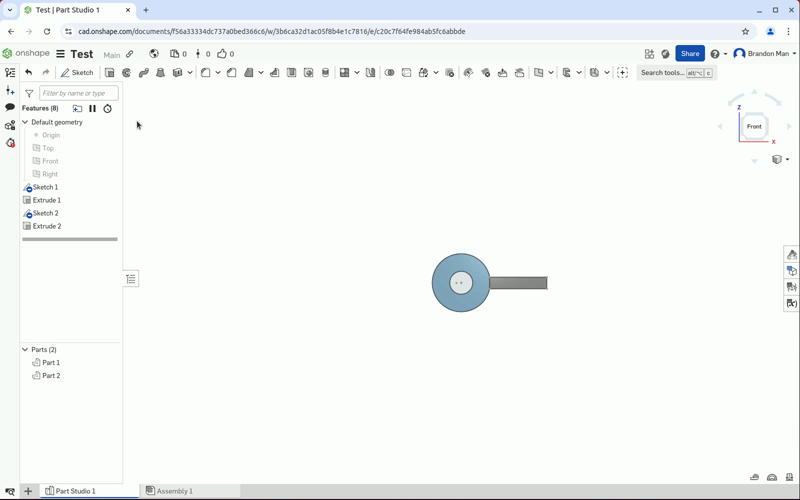
key(shift+7)
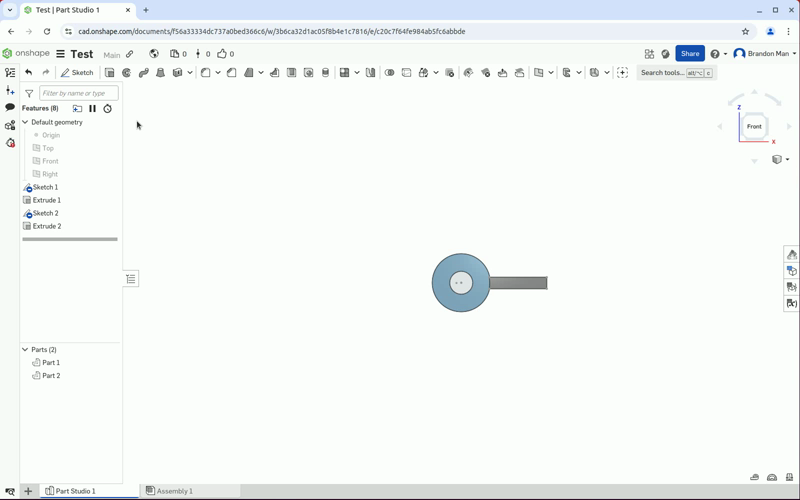
key(left, 2)
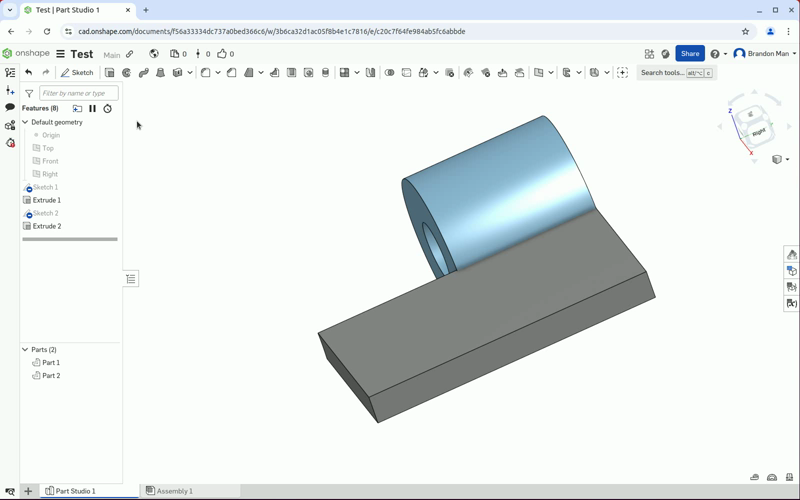
key(down, 2)
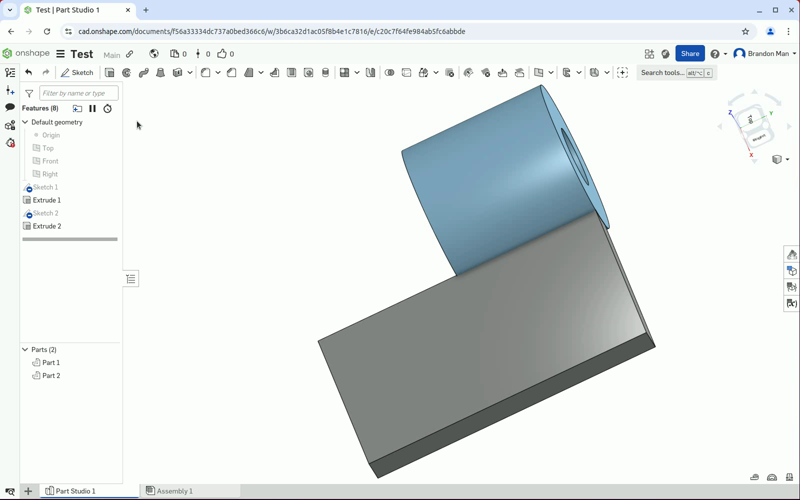
key(up, 2)
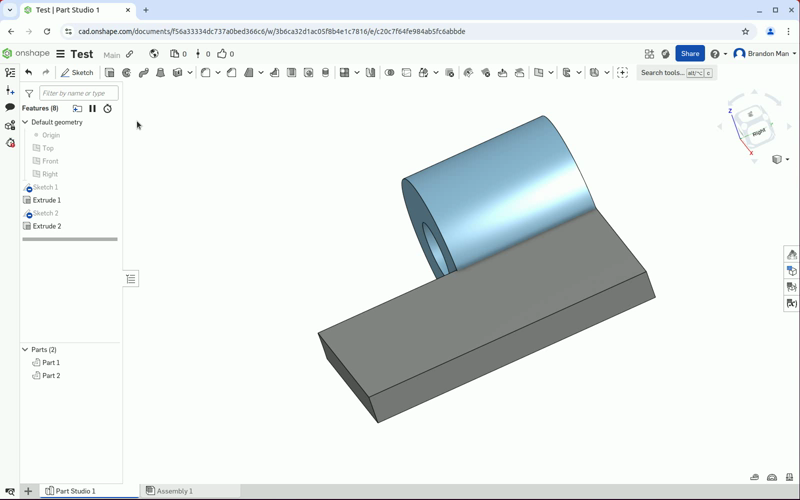
key(right, 2)
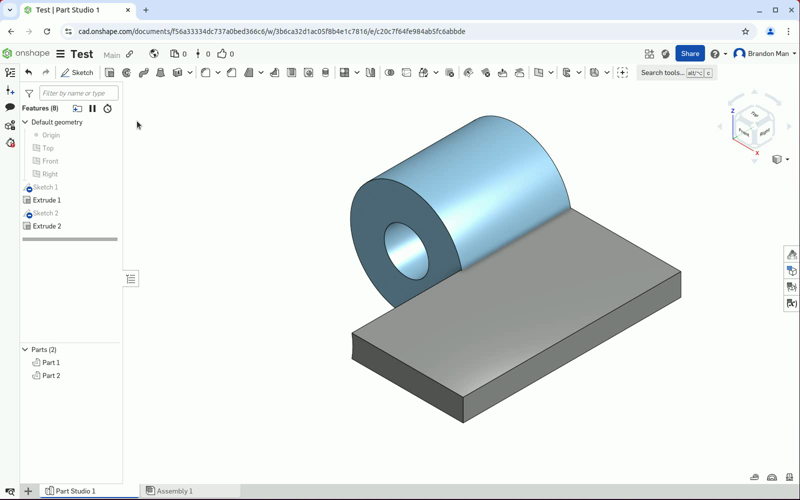
mouse_move(73, 189)
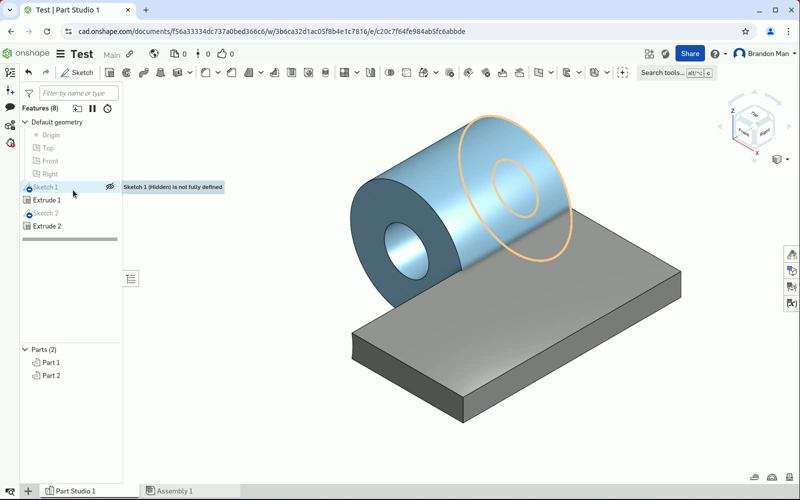
click(73, 189)